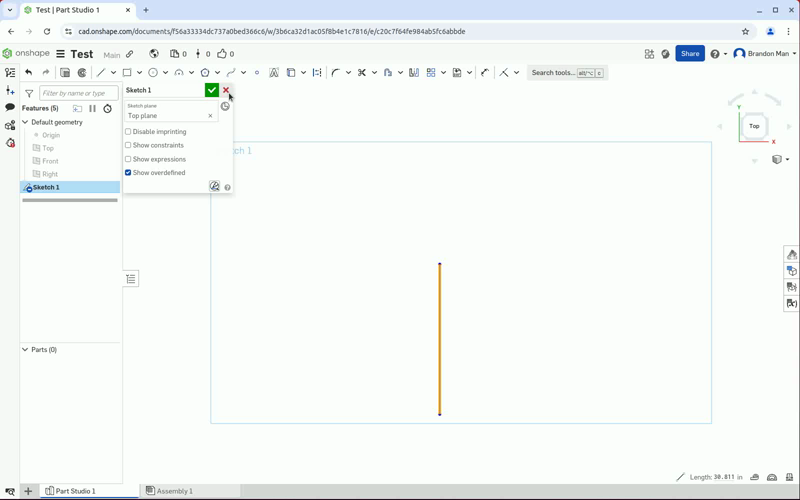
key(shift+h)
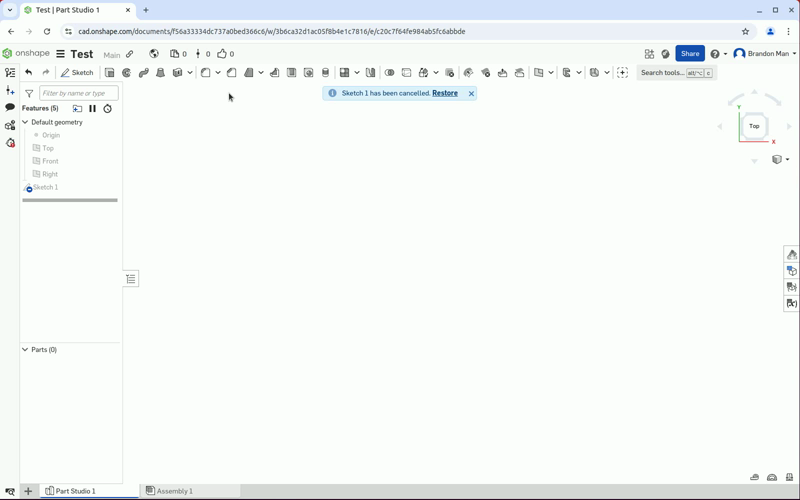
mouse_move(73, 352)
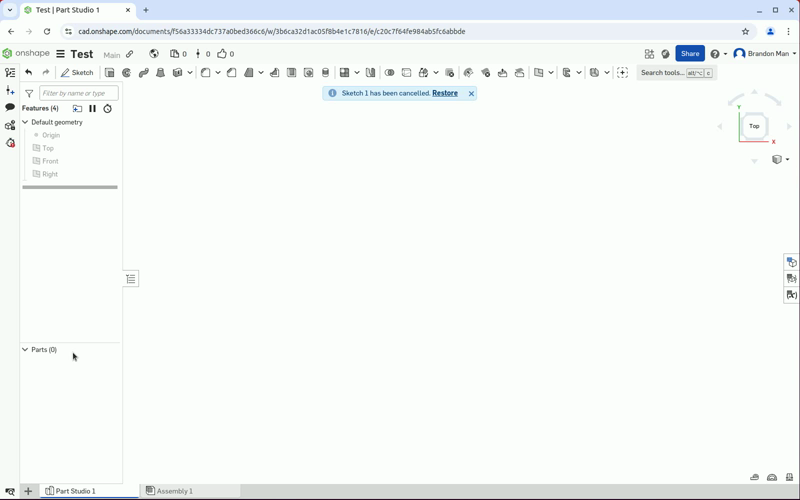
key(y)
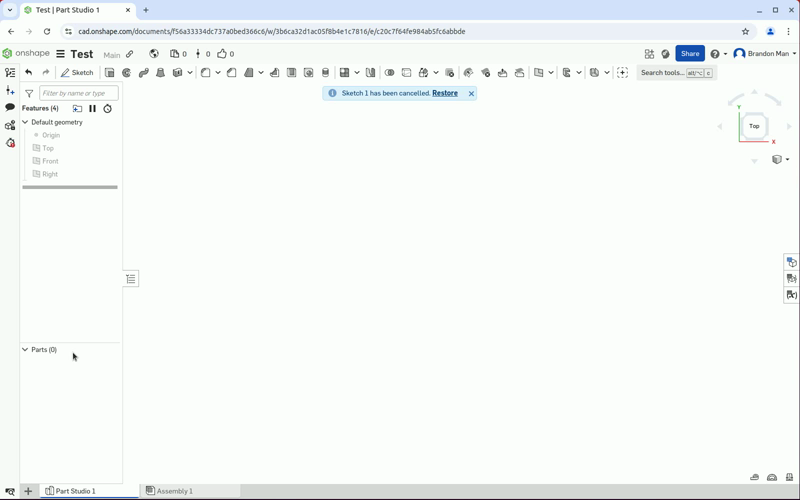
key(shift+p)
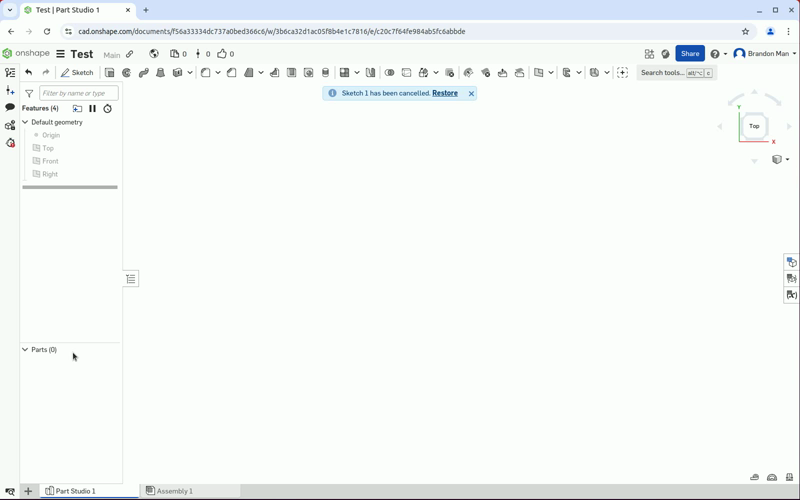
key(space)
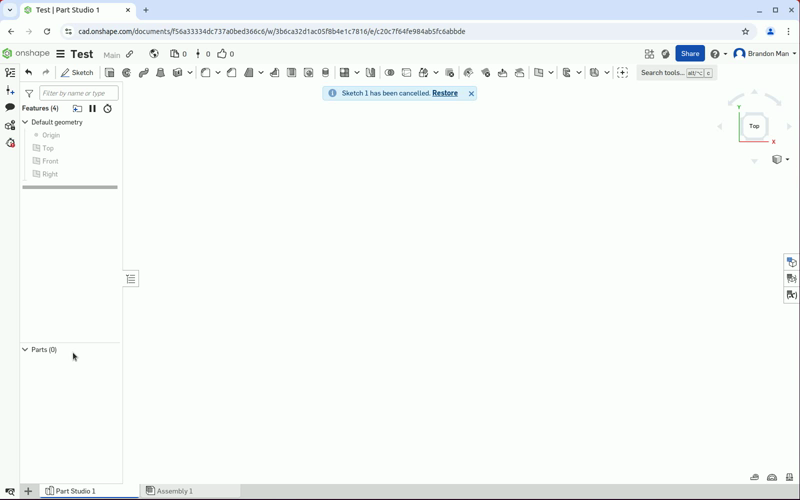
key_down(shift)
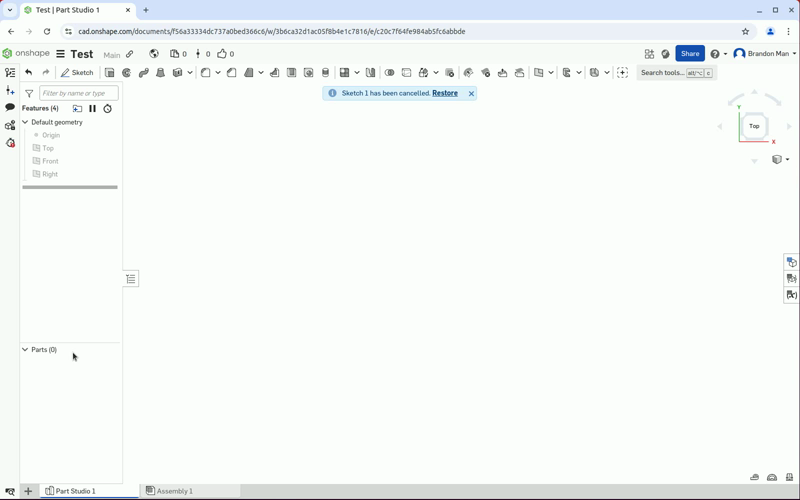
key(up)
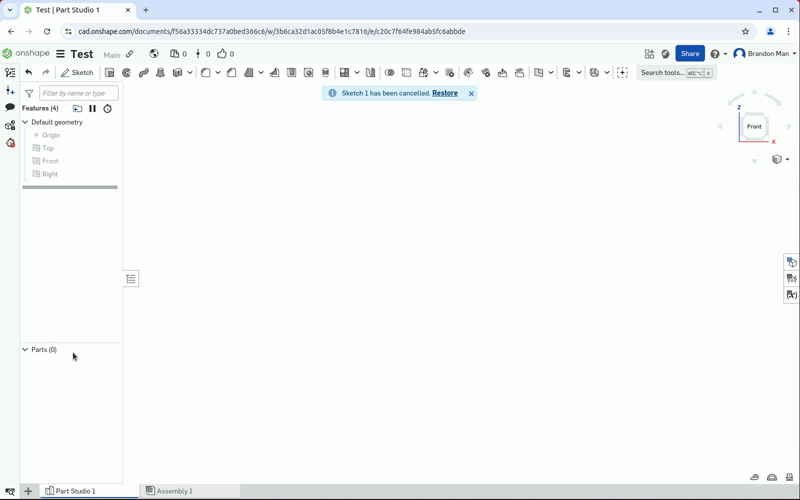
key_up(shift)
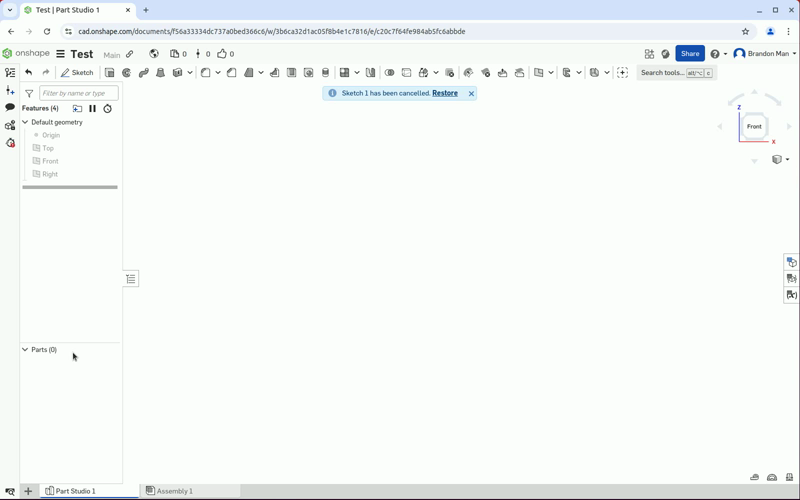
mouse_move(73, 352)
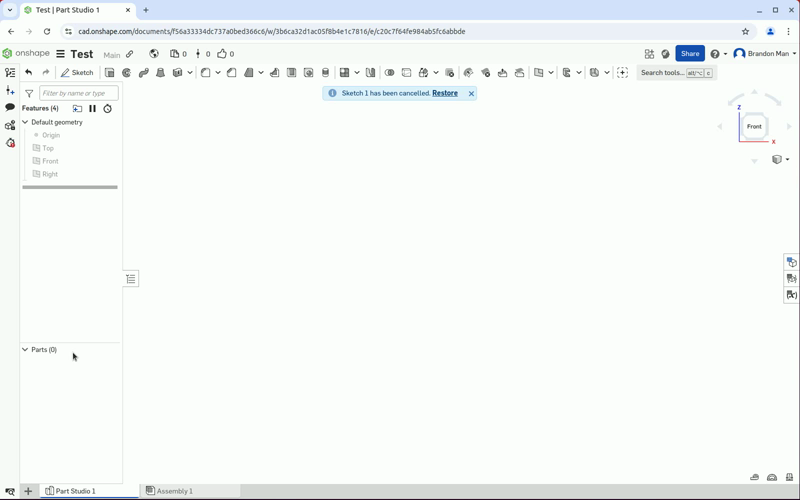
key(shift+y)
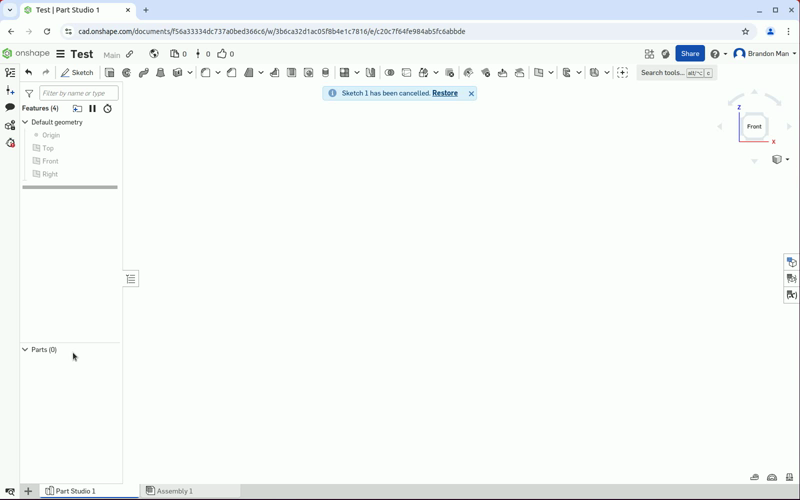
key(shift+s)
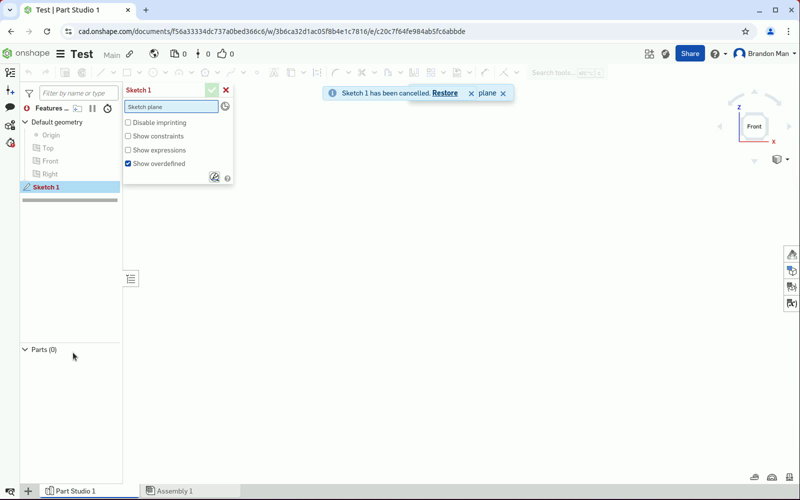
mouse_move(73, 163)
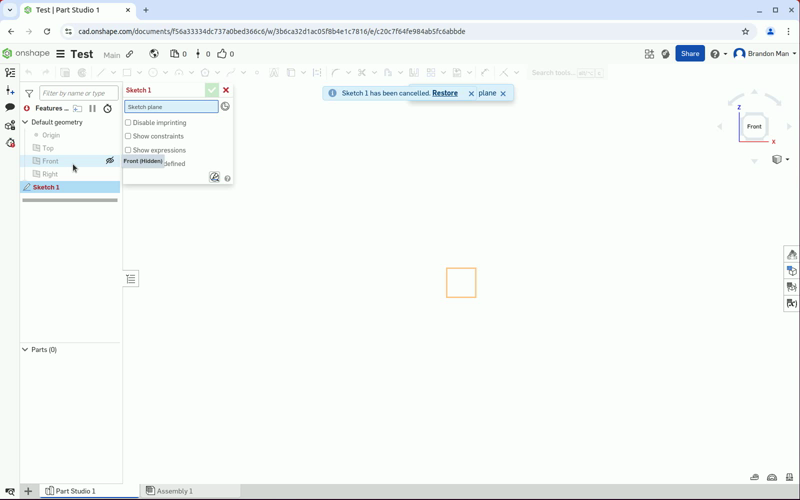
click(73, 163)
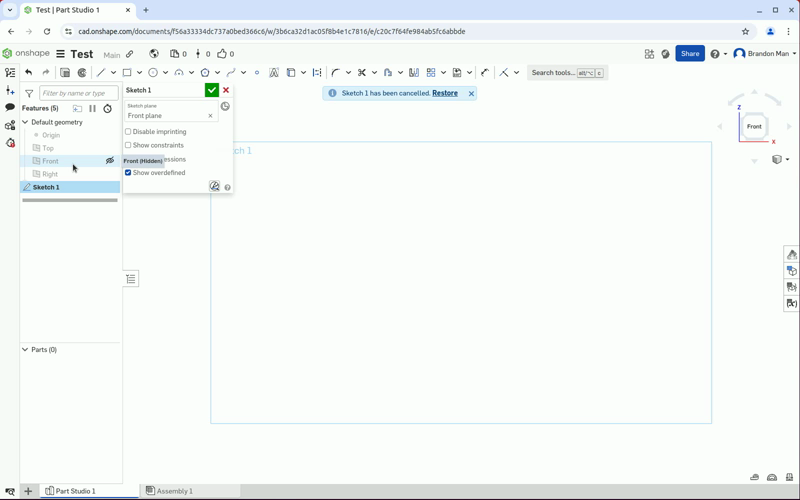
mouse_move(73, 352)
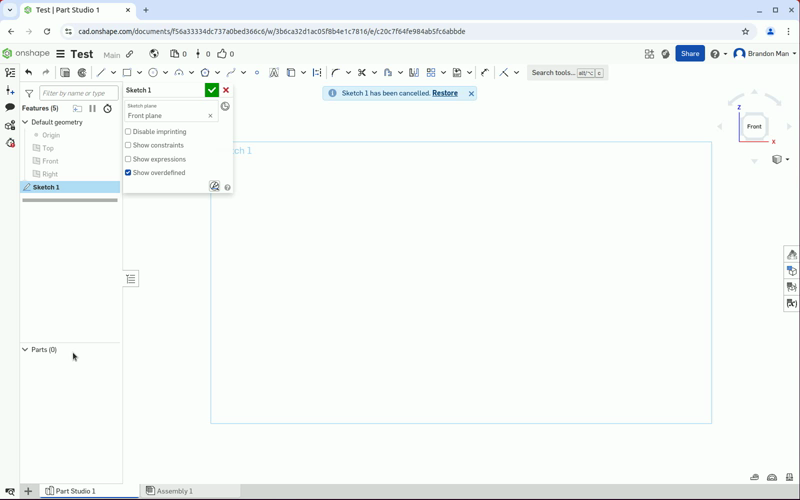
key(y)
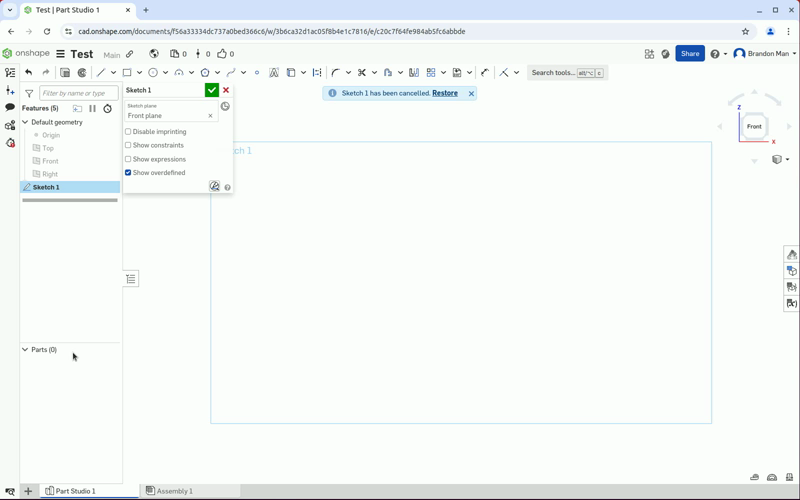
key(c)
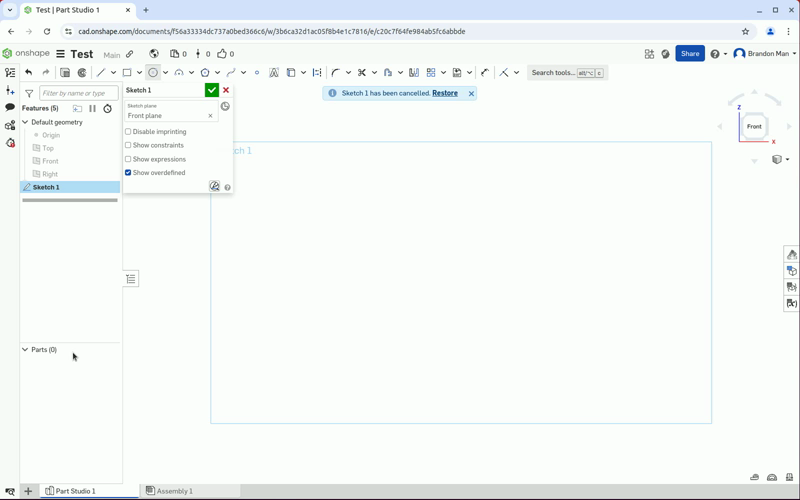
key_down(shift)
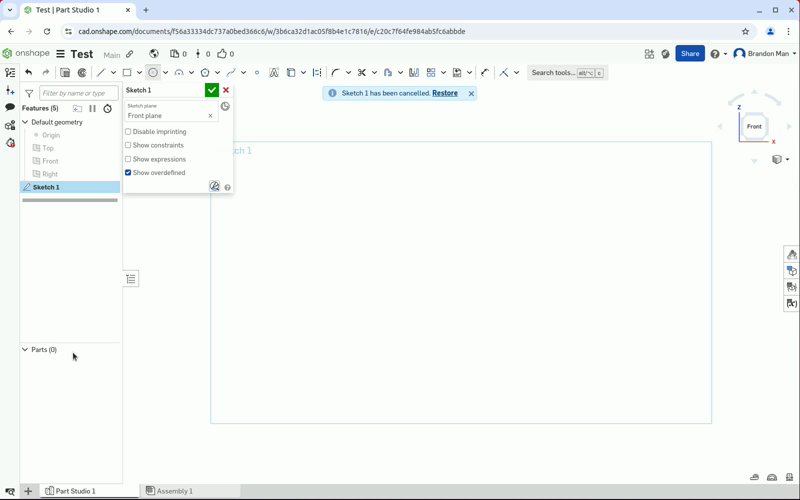
mouse_move(461, 282)
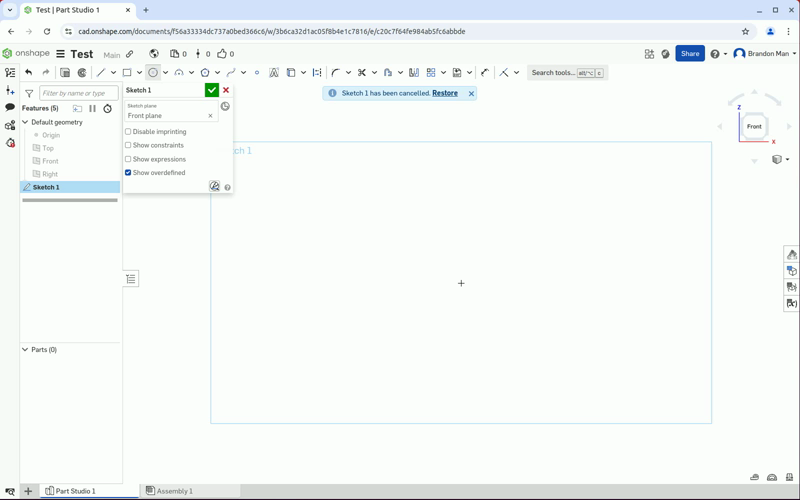
click(461, 282)
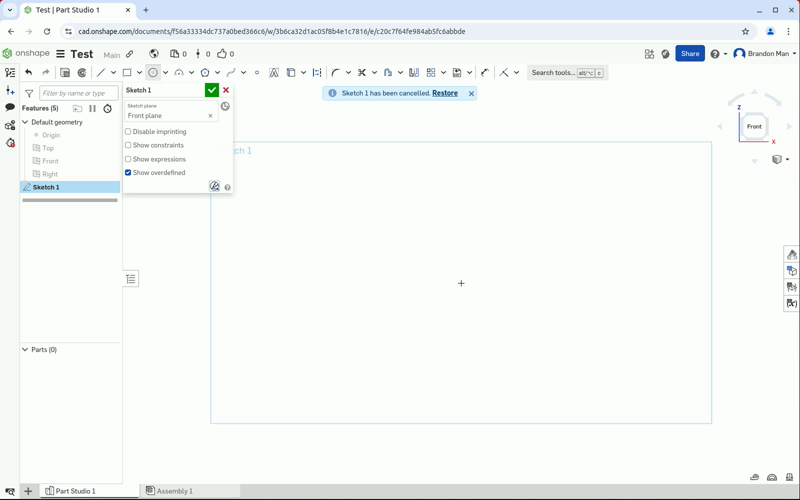
key_up(shift)
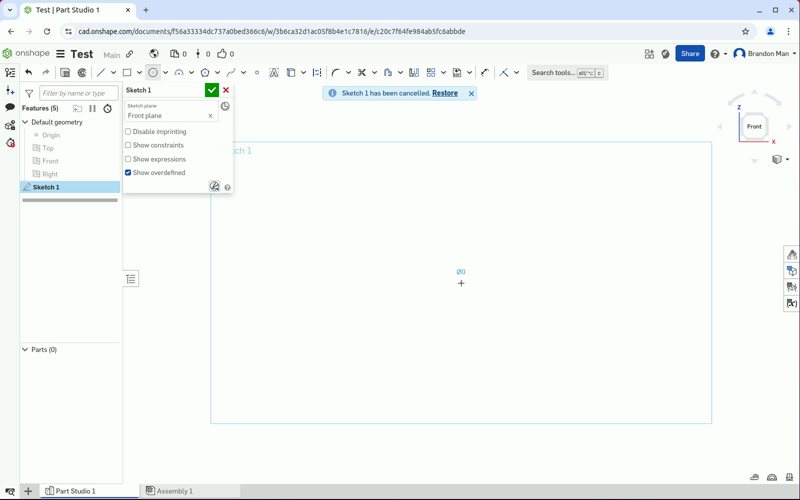
mouse_move(574, 282)
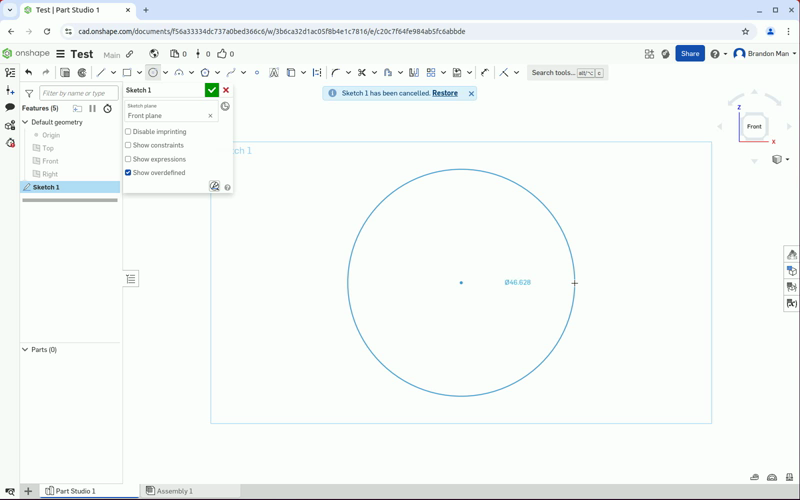
click(574, 282)
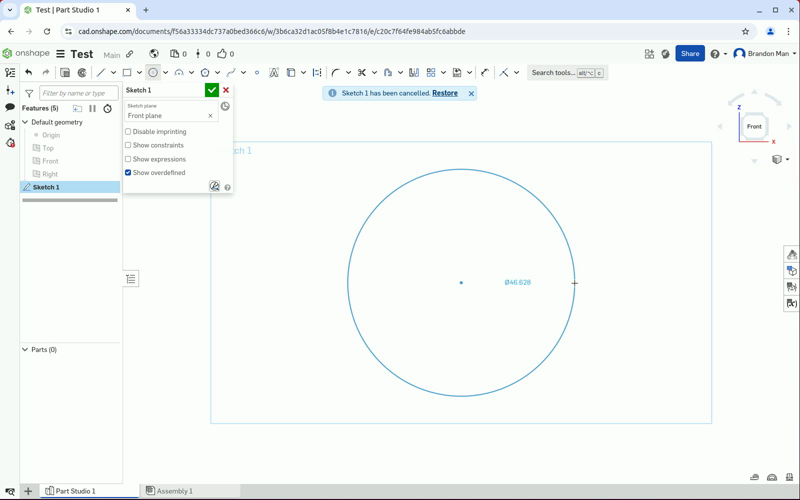
key(esc)
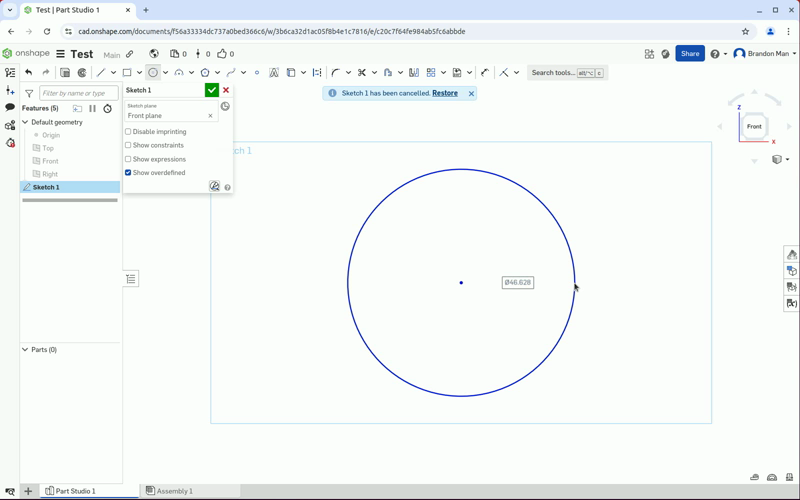
mouse_move(404, 244)
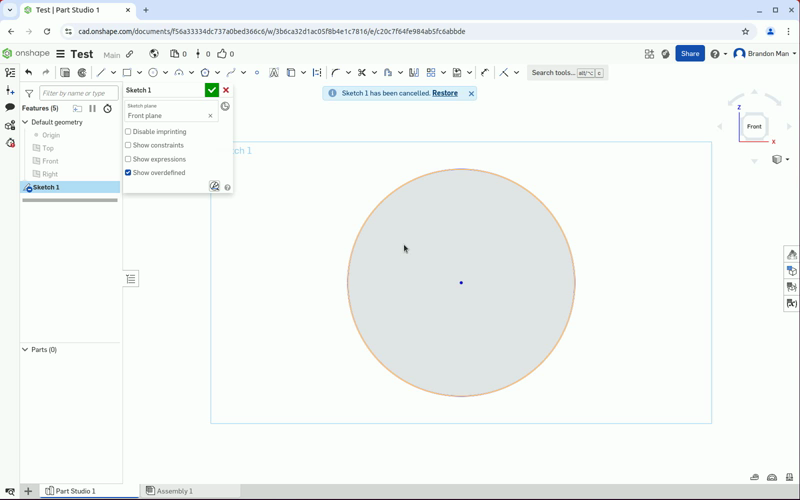
click(404, 244)
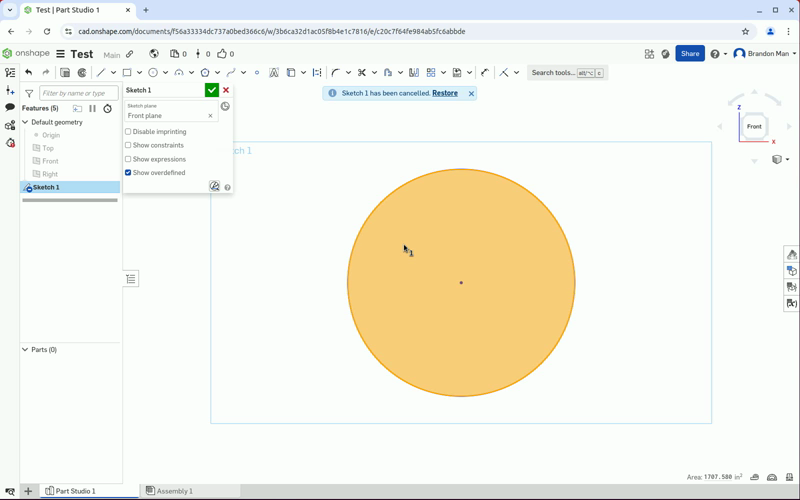
mouse_move(73, 352)
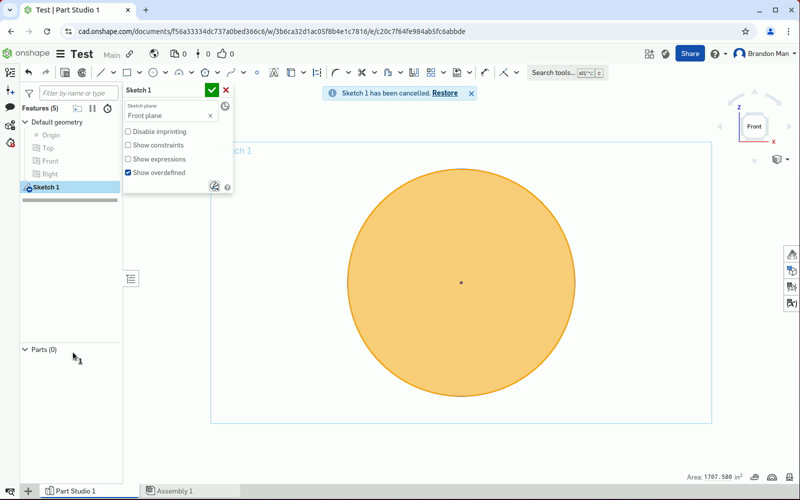
key(shift+y)
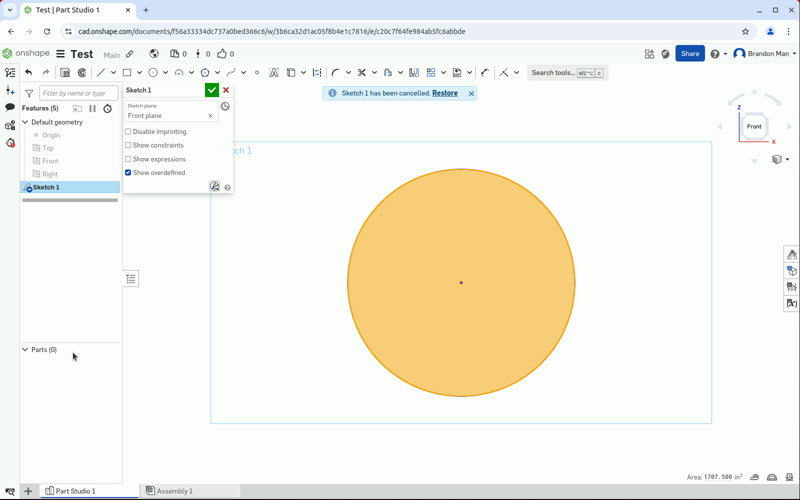
key(shift+e)
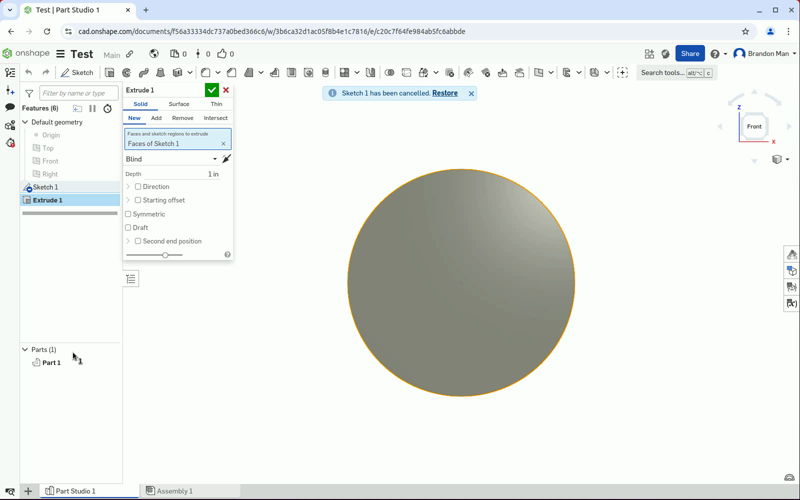
mouse_move(143, 106)
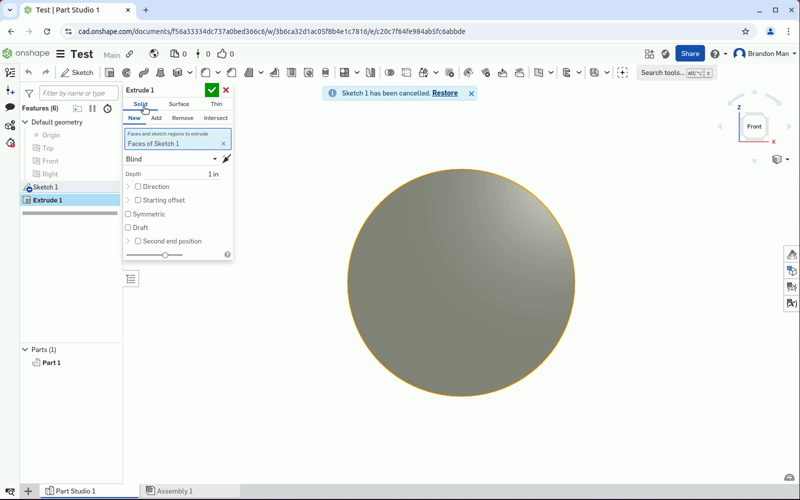
click(143, 106)
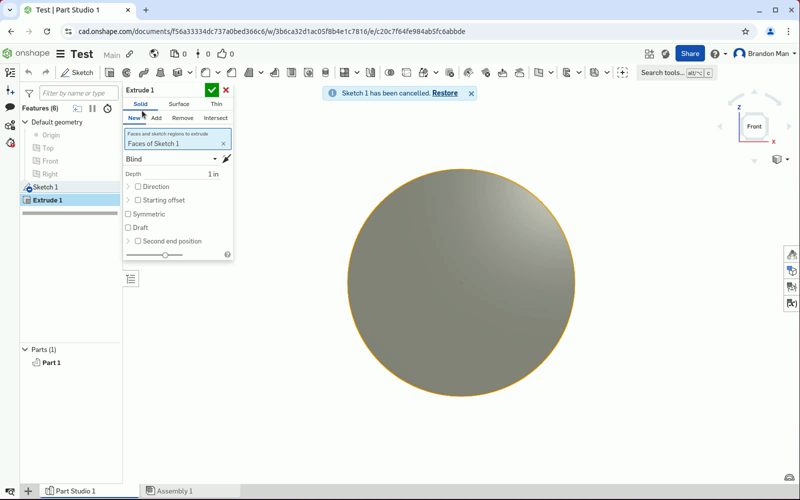
mouse_move(137, 120)
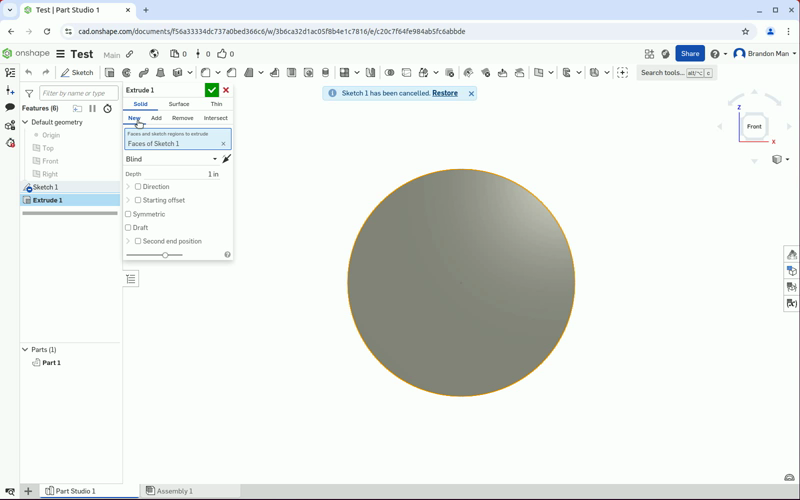
click(137, 120)
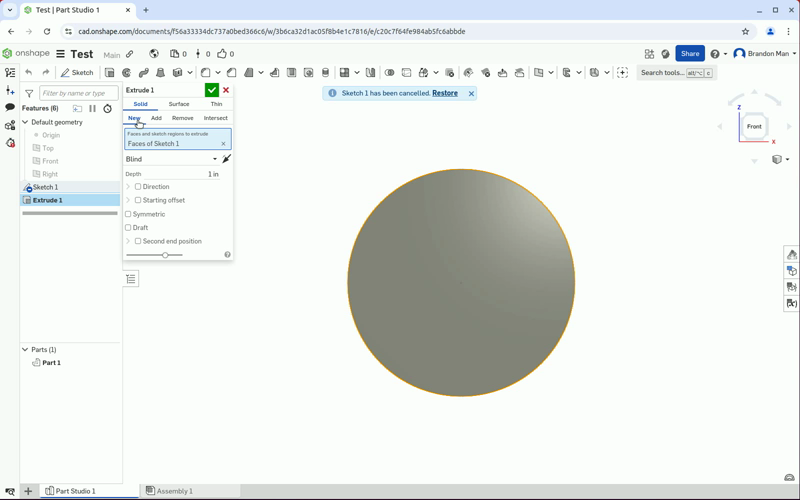
key(tab, 4)
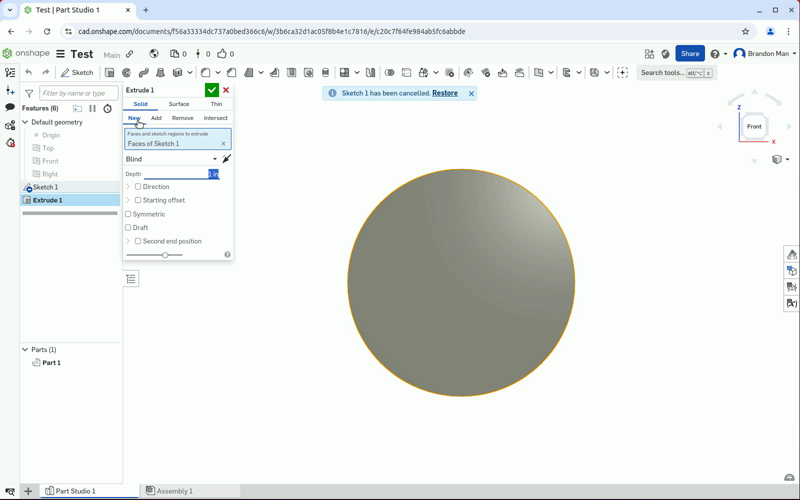
text(1.926)
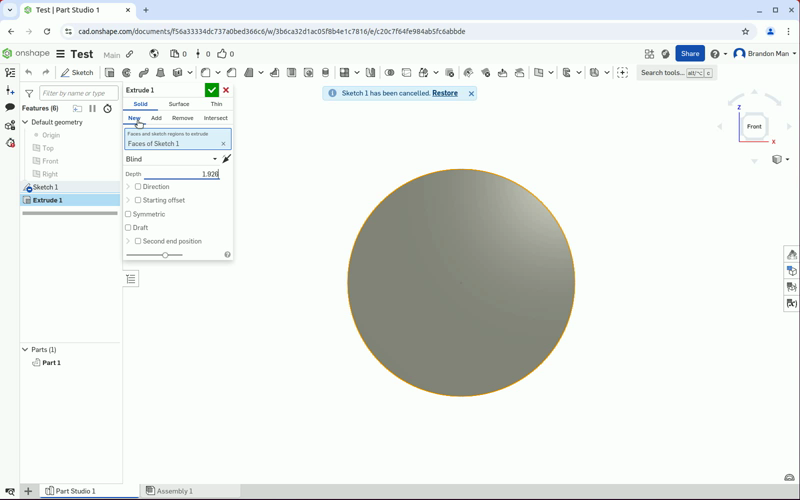
key(enter)
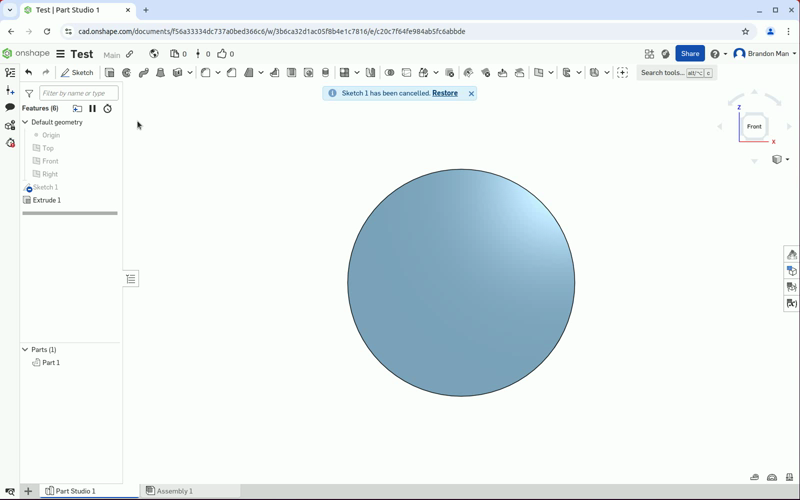
key(shift+h)
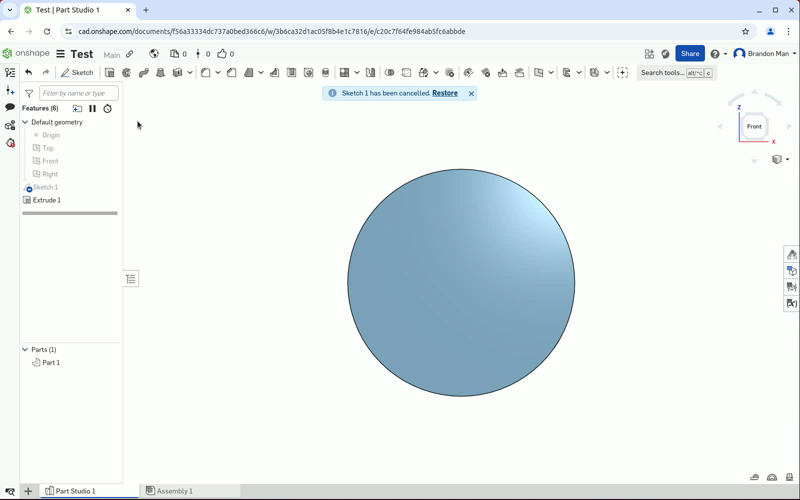
key(shift+h)
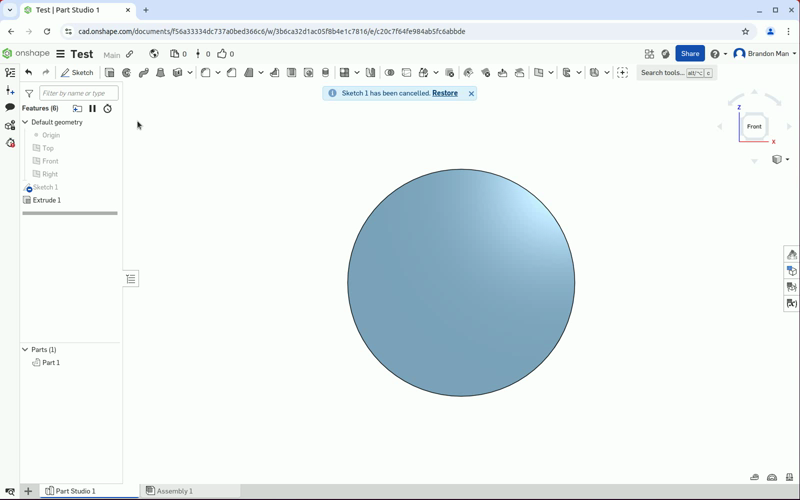
mouse_move(73, 189)
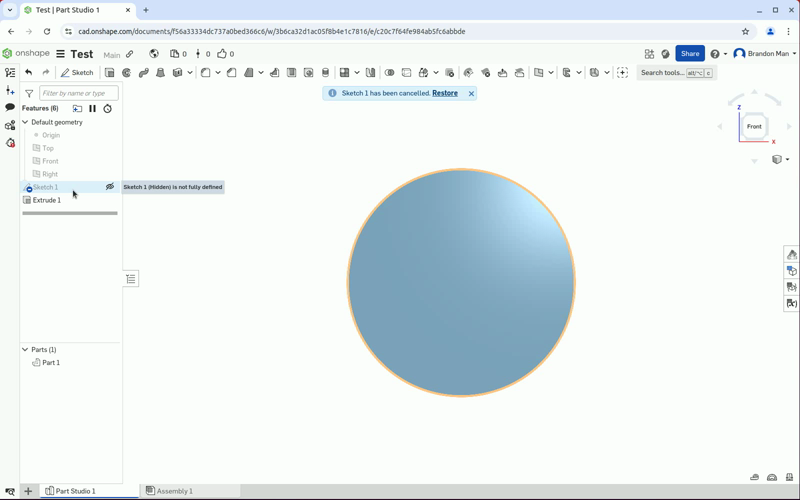
click(73, 189)
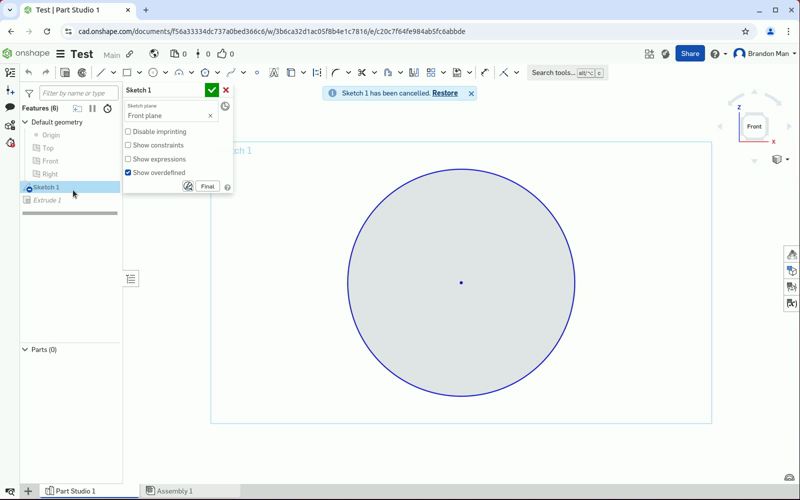
mouse_move(229, 92)
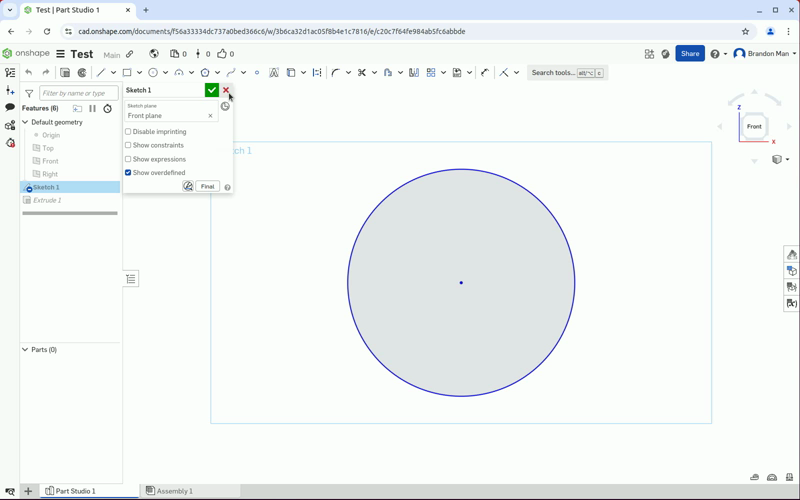
click(229, 92)
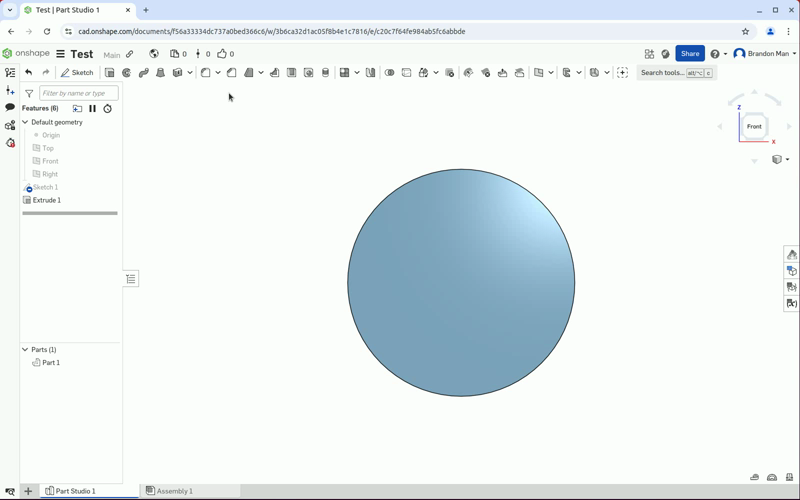
mouse_move(541, 75)
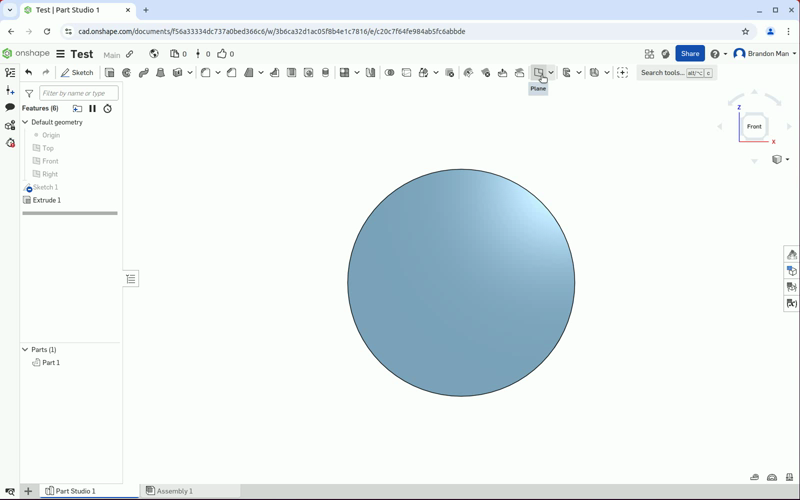
click(541, 75)
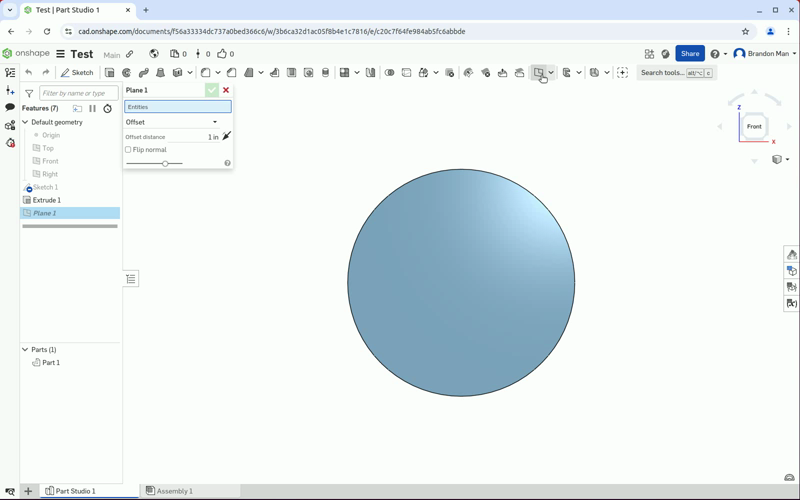
mouse_move(73, 163)
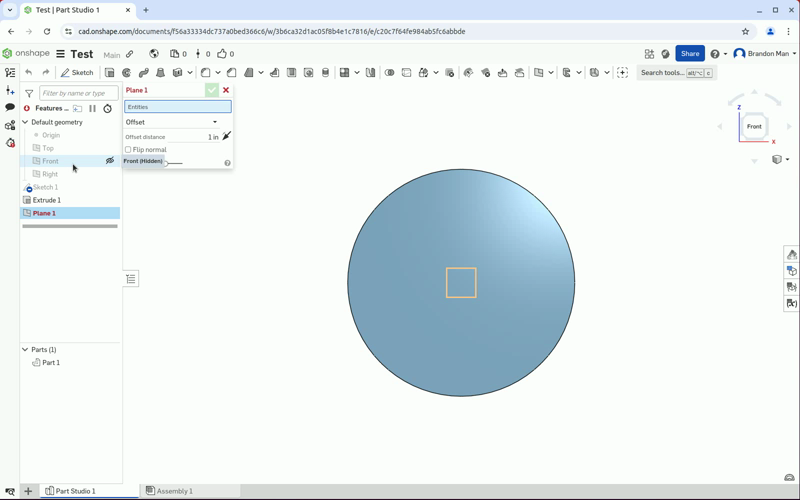
click(73, 163)
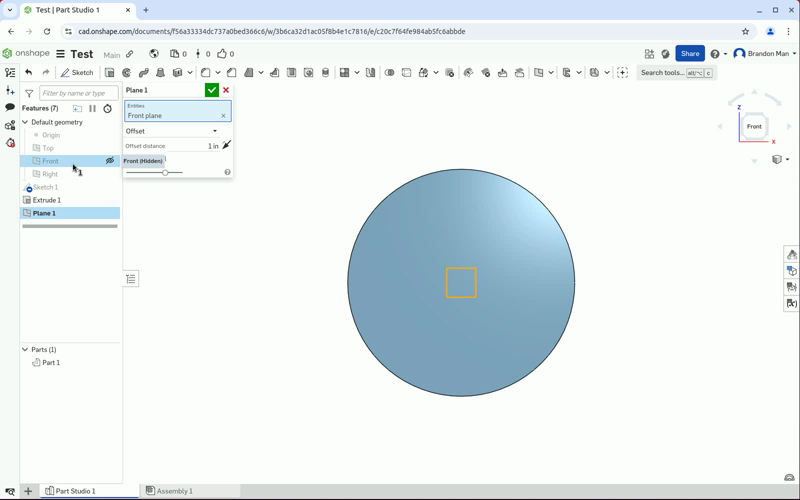
key(tab, 2)
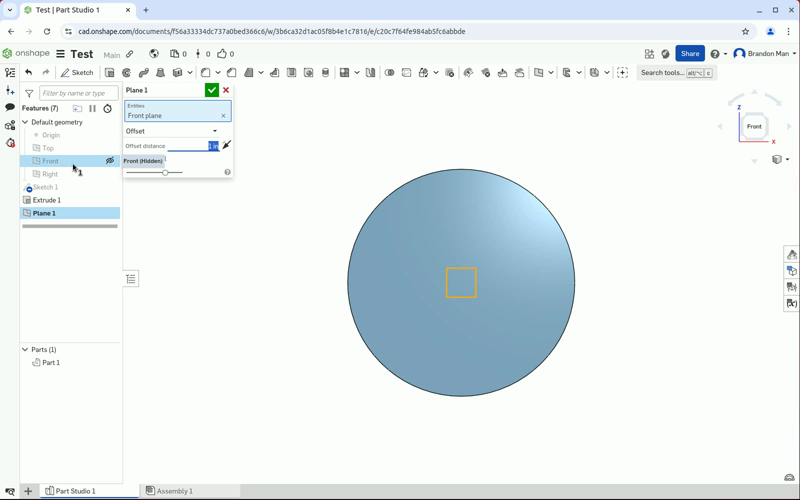
text(1.91)
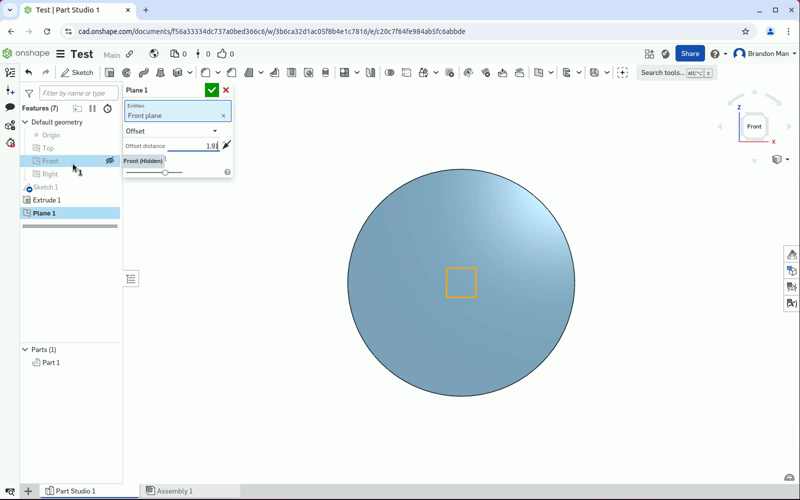
key(enter, 2)
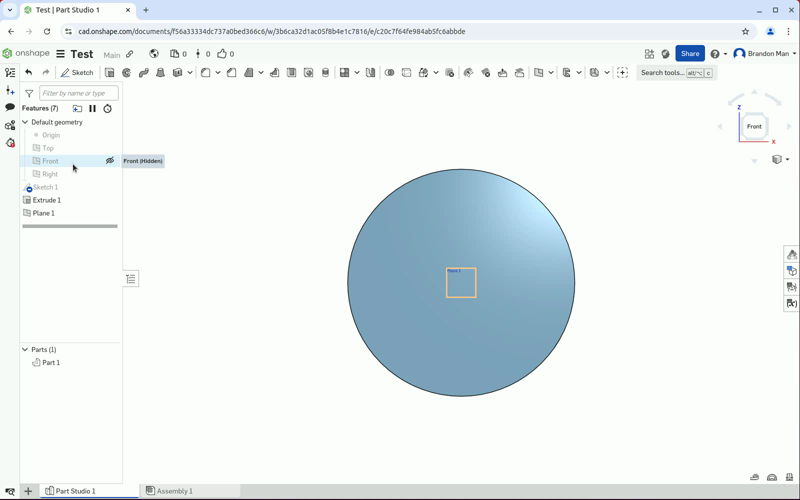
key(shift+s)
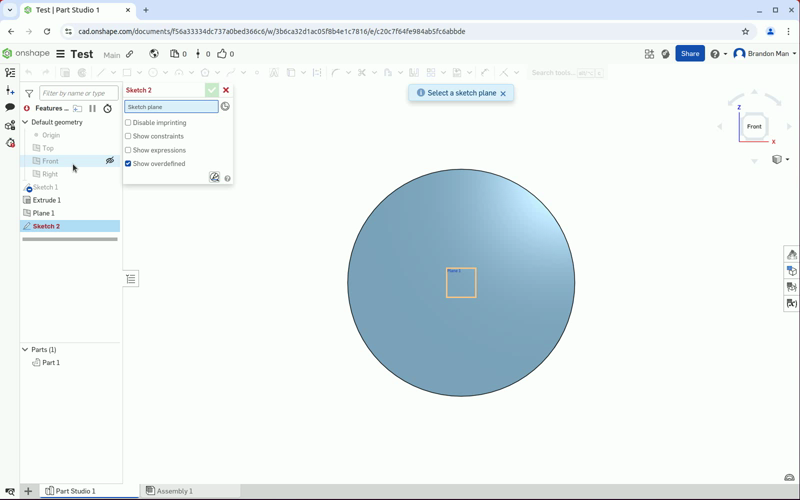
mouse_move(73, 215)
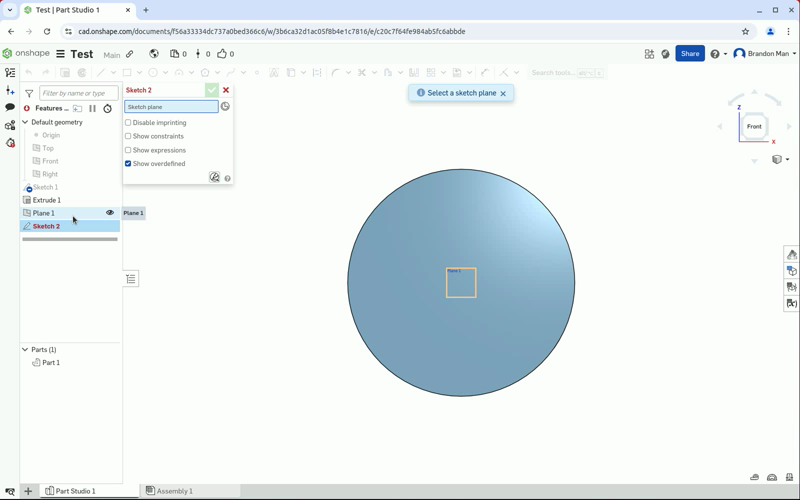
click(73, 215)
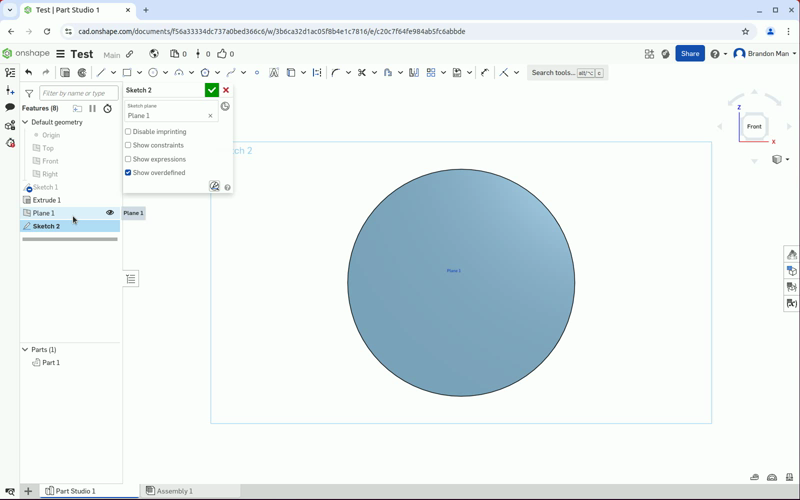
mouse_move(73, 352)
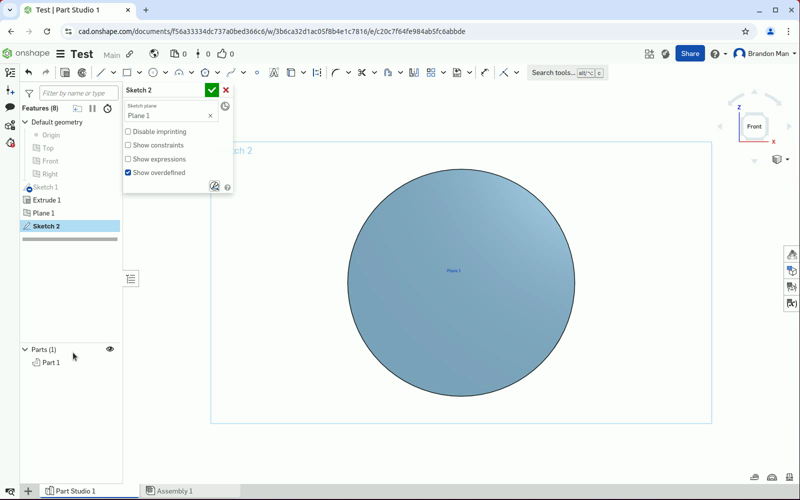
key(y)
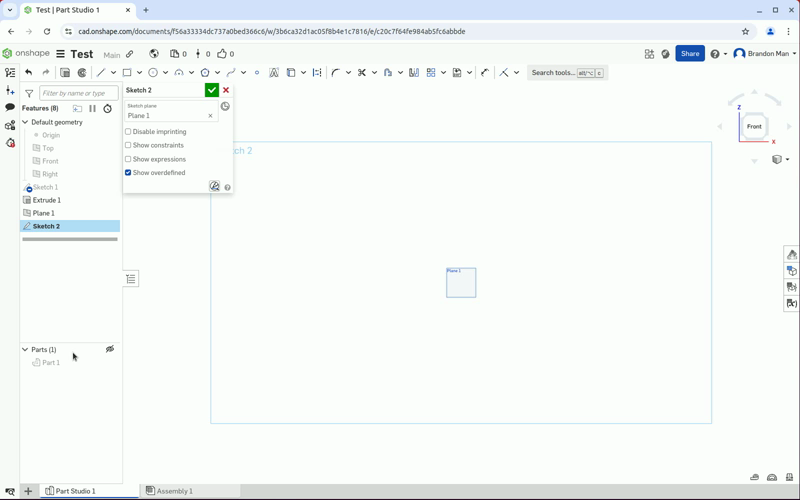
key(c)
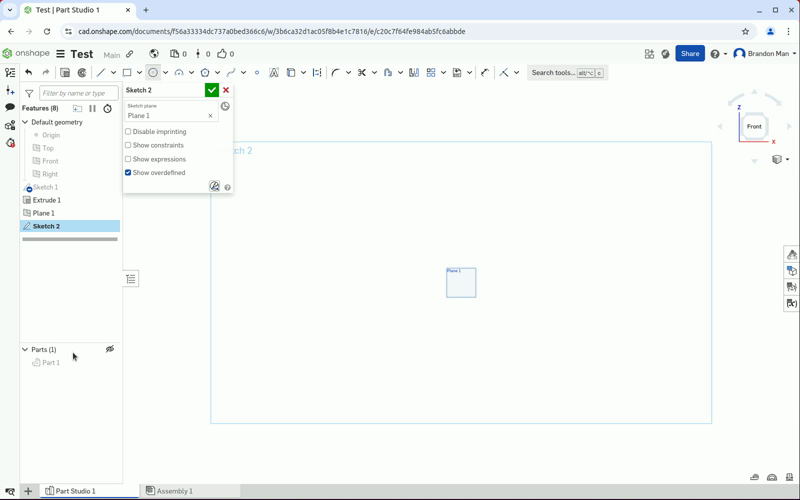
key_down(shift)
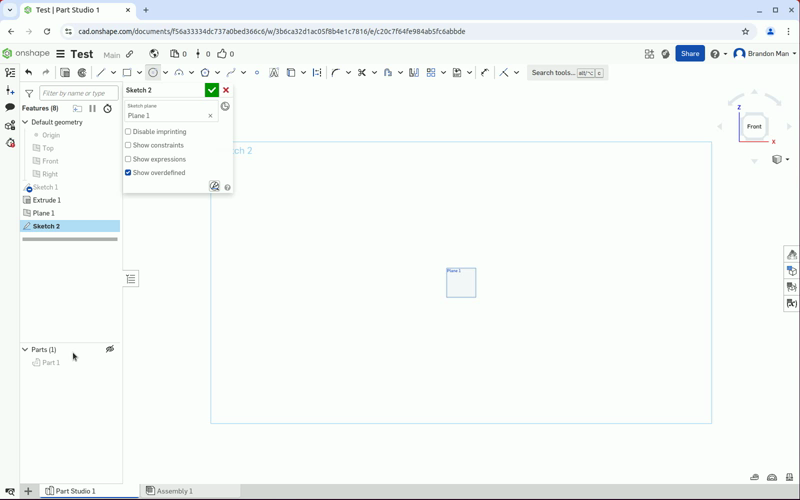
mouse_move(369, 282)
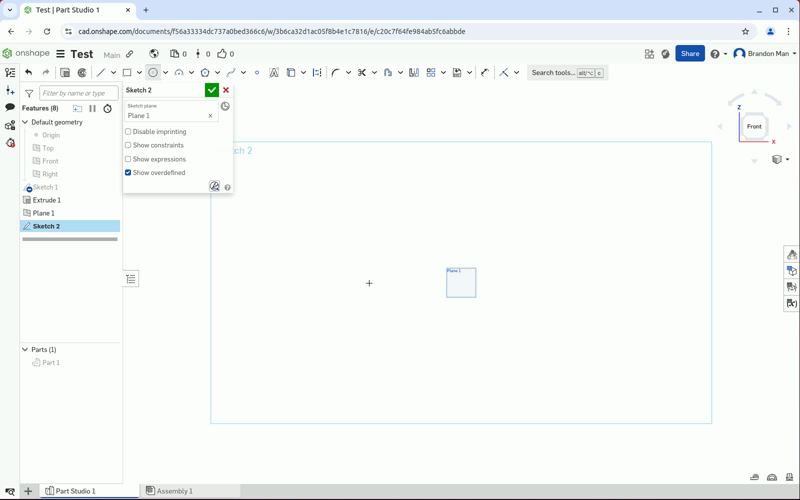
click(369, 282)
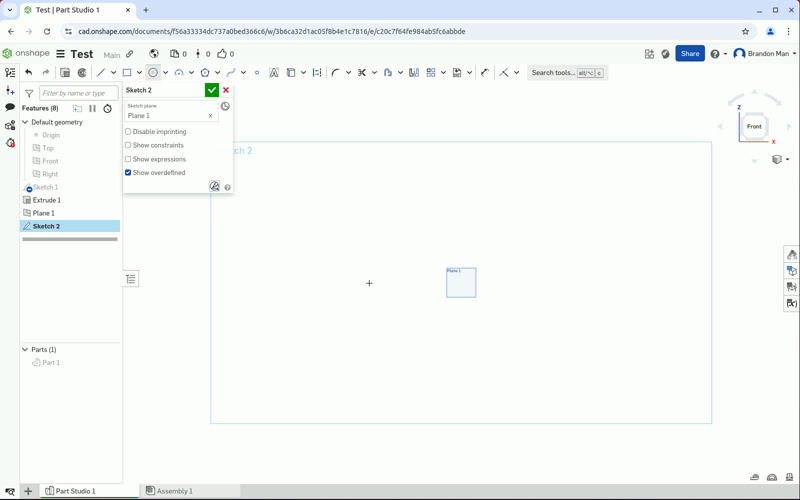
key_up(shift)
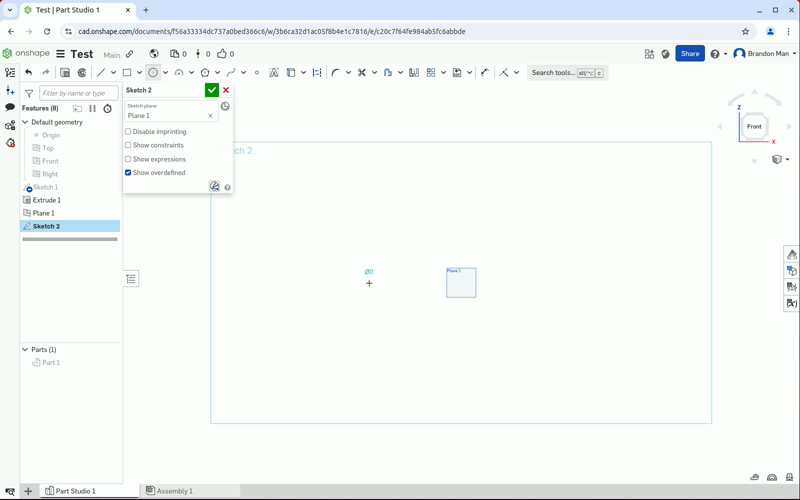
mouse_move(378, 282)
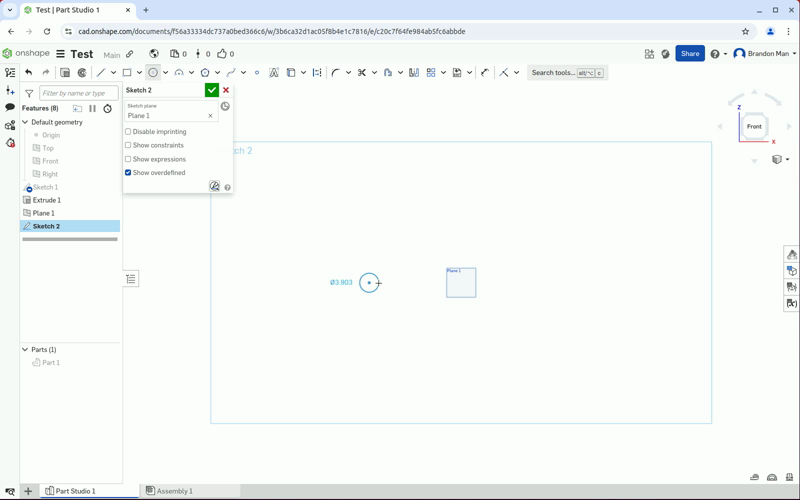
click(378, 282)
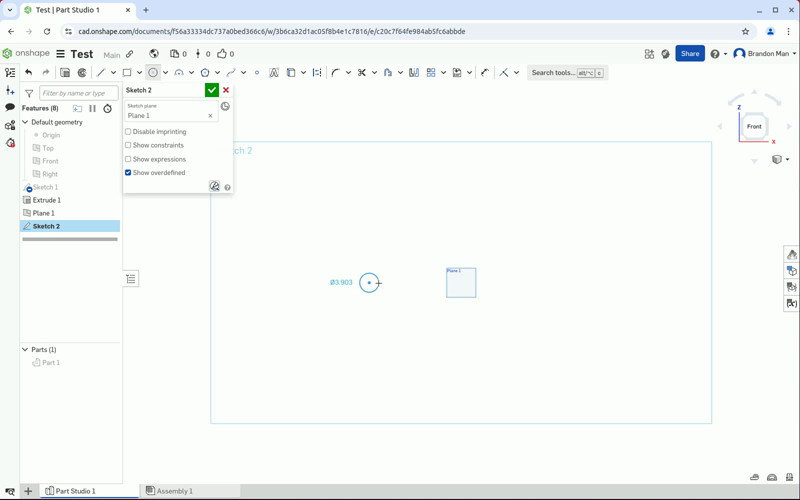
key(esc)
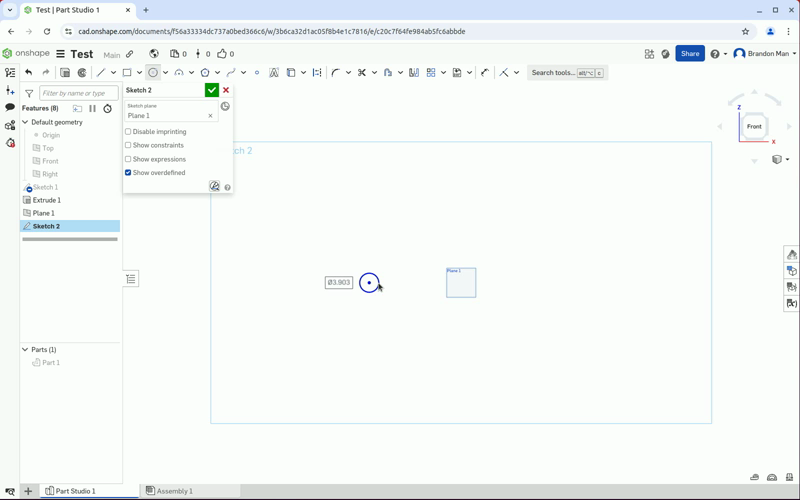
mouse_move(371, 279)
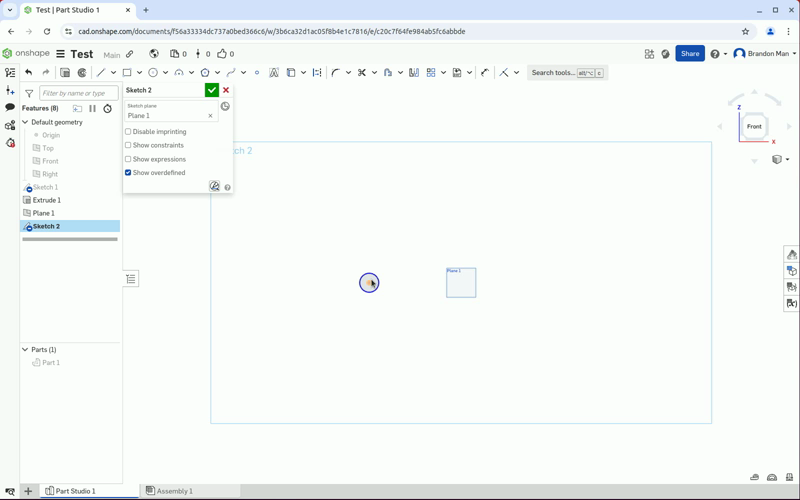
scroll(6)
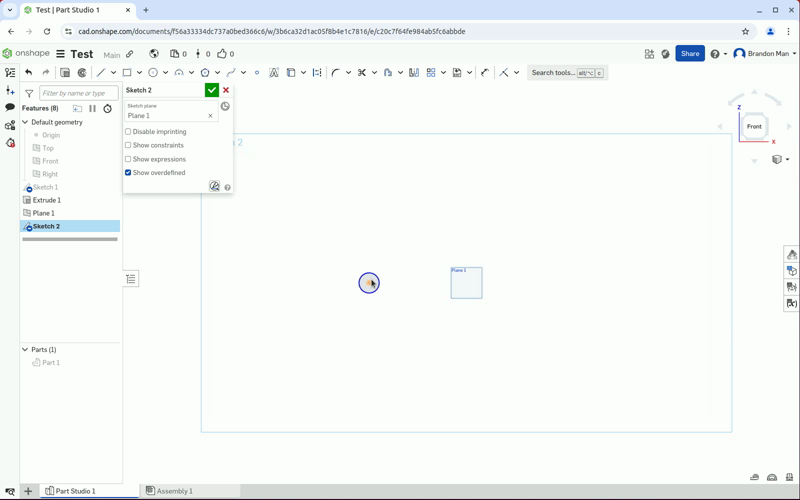
scroll(6)
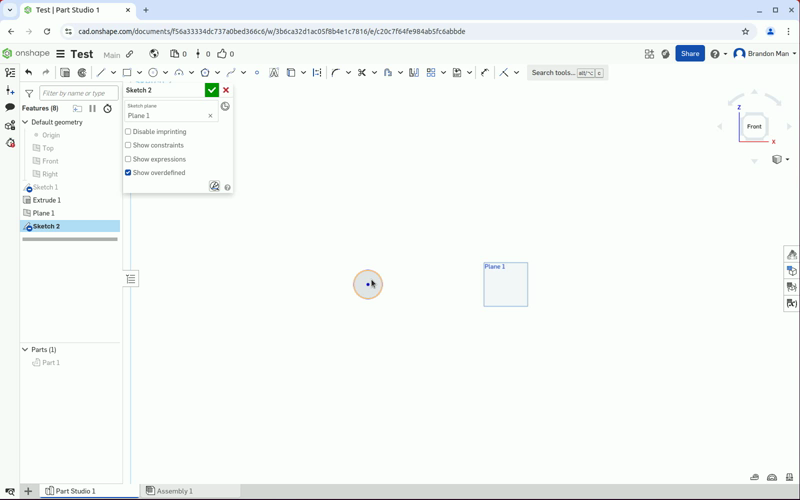
scroll(6)
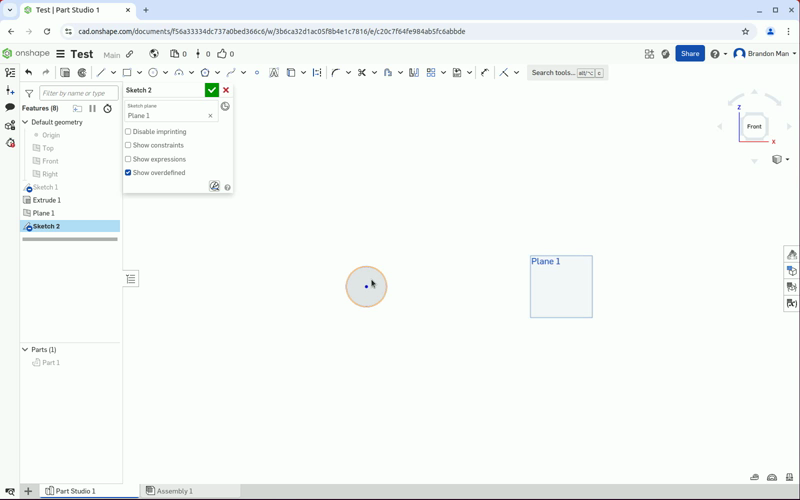
scroll(6)
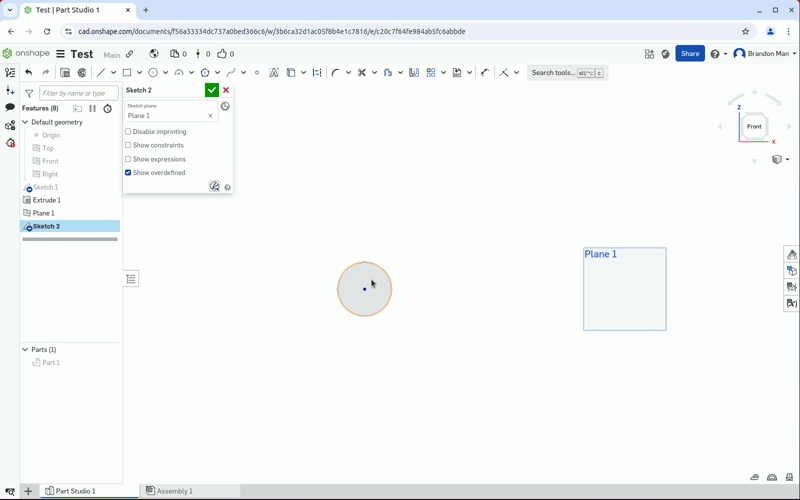
scroll(6)
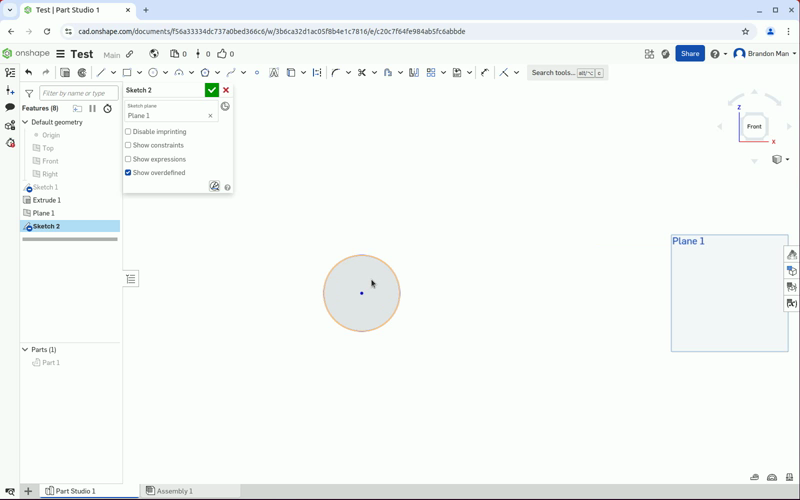
scroll(6)
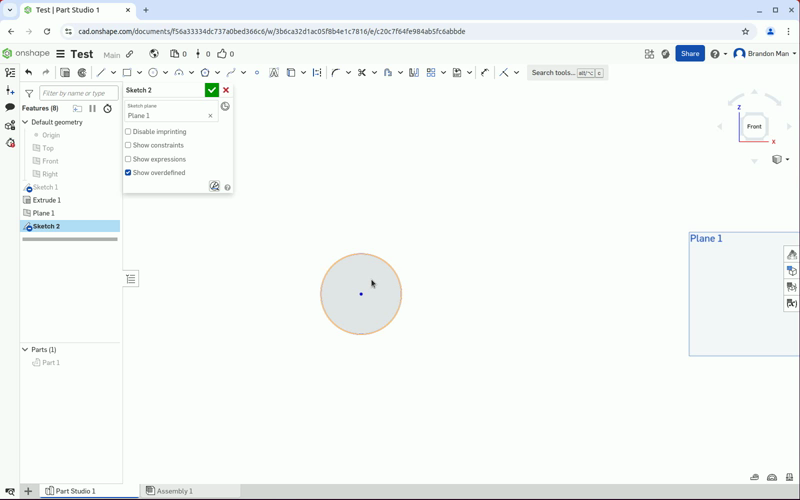
scroll(6)
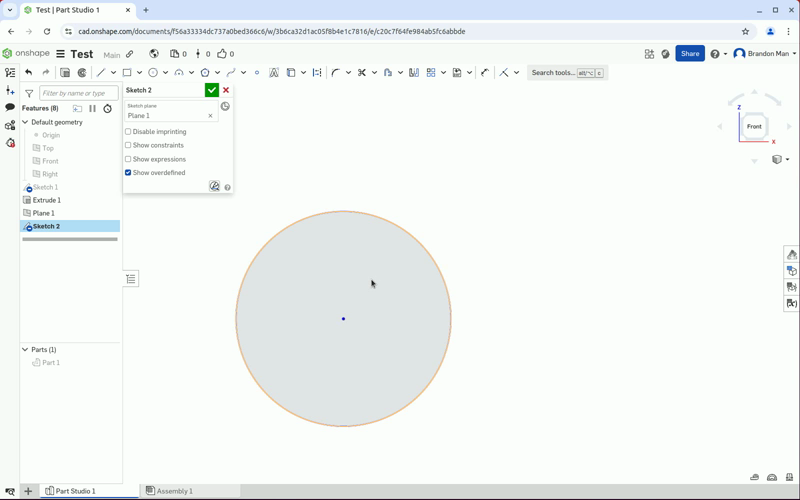
click(371, 279)
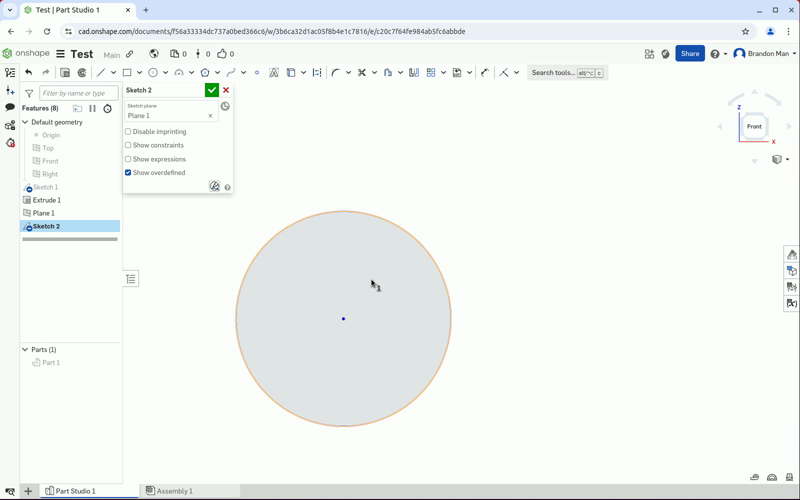
scroll(-6)
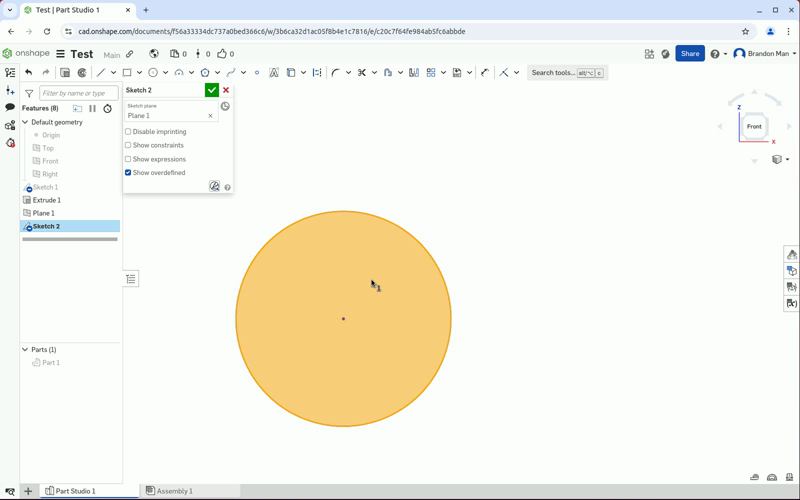
scroll(-6)
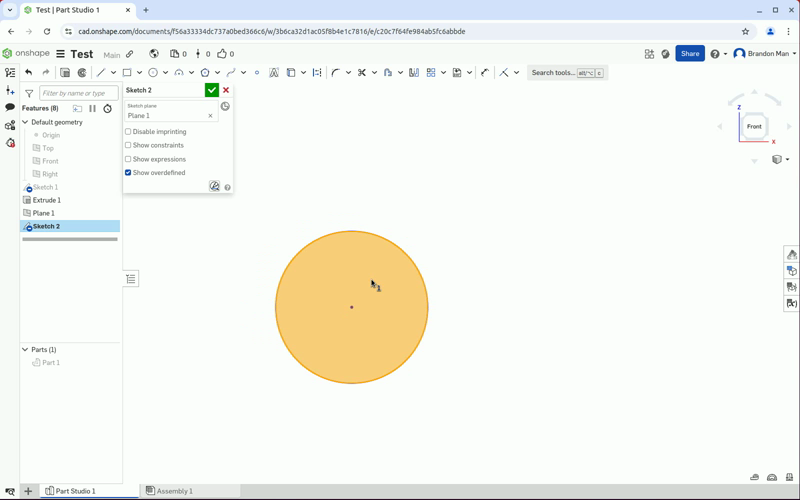
scroll(-6)
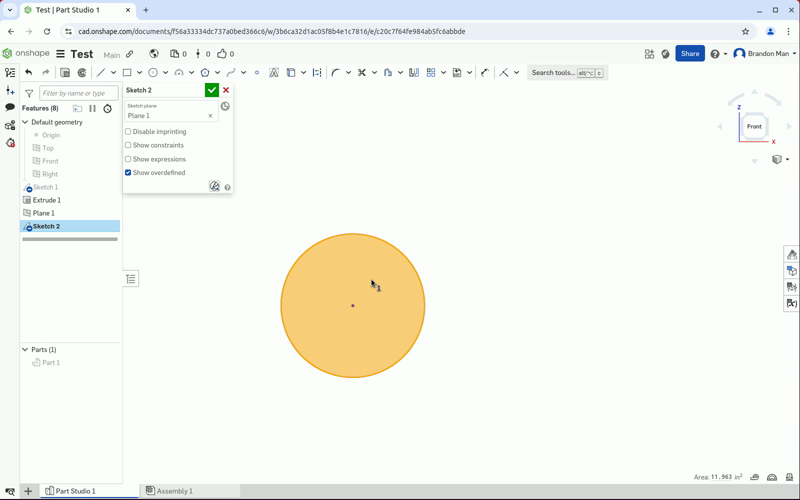
scroll(-6)
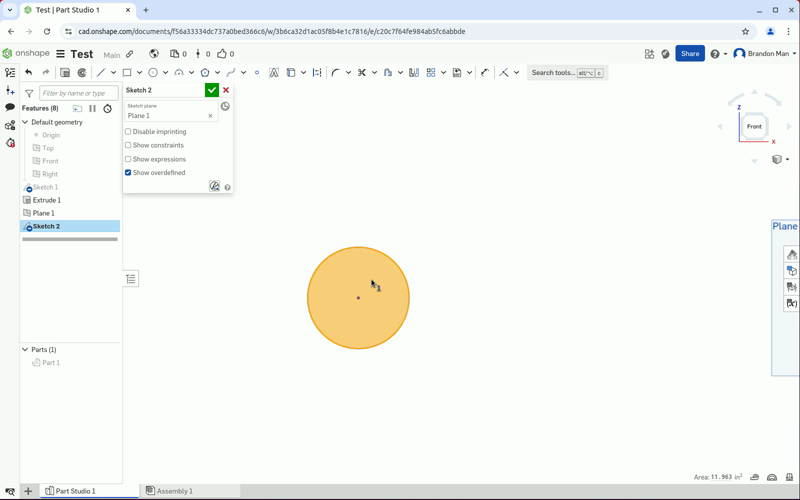
scroll(-6)
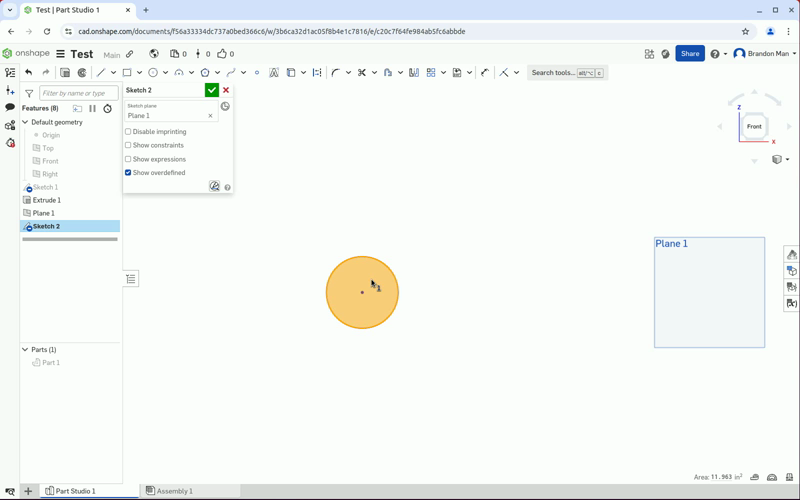
scroll(-6)
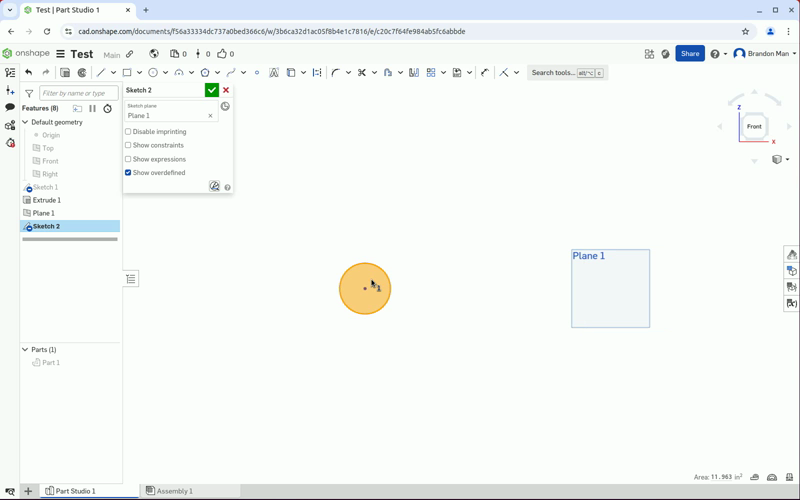
scroll(-6)
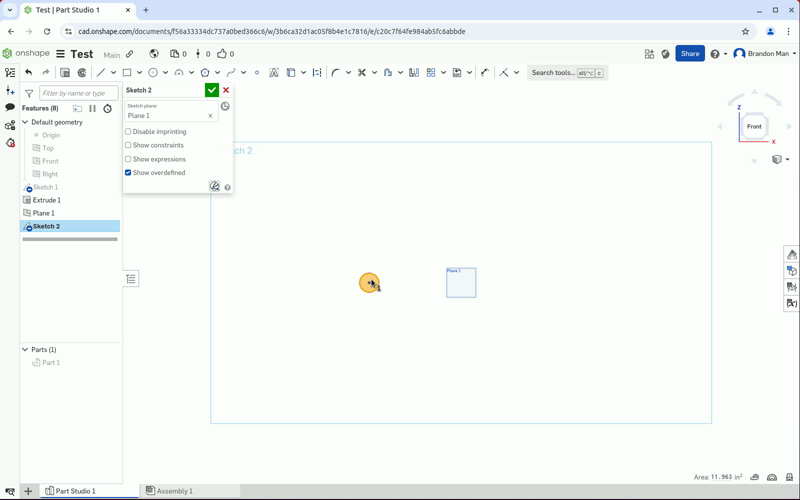
mouse_move(73, 352)
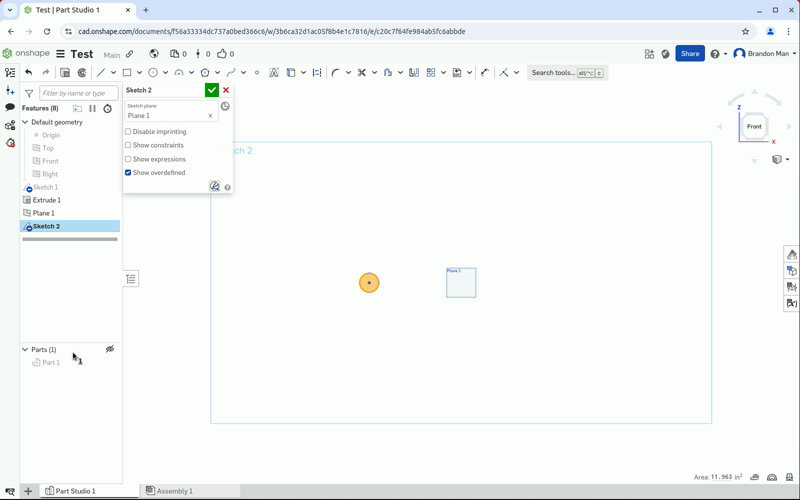
key(shift+y)
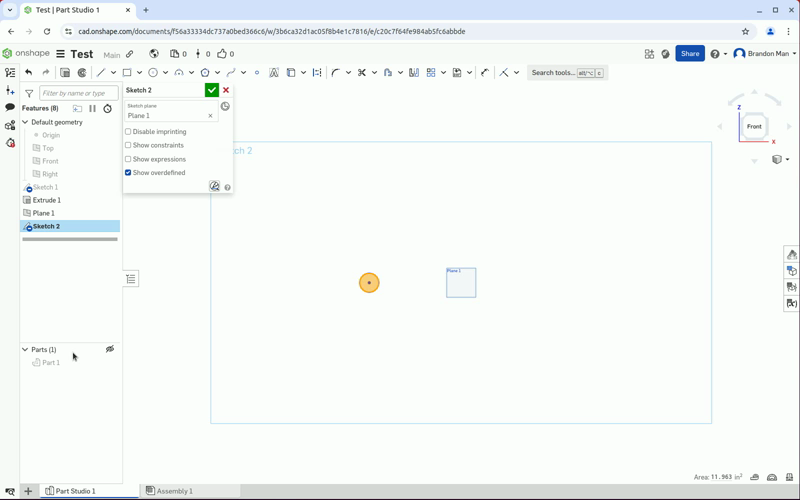
key(shift+e)
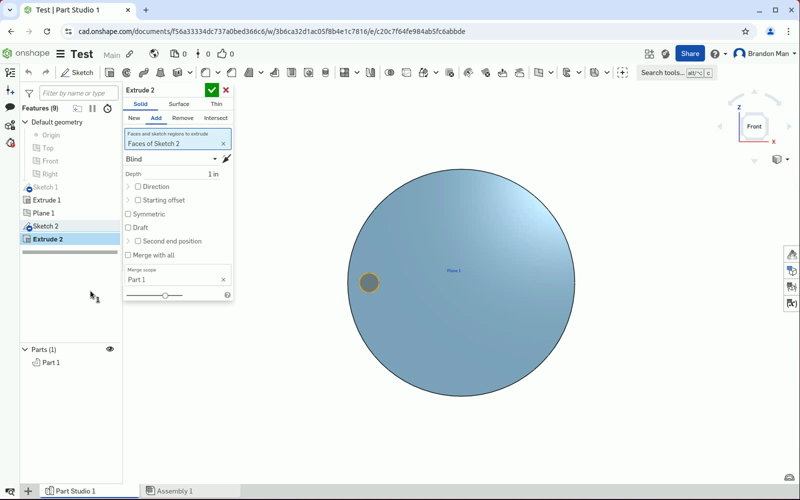
mouse_move(143, 106)
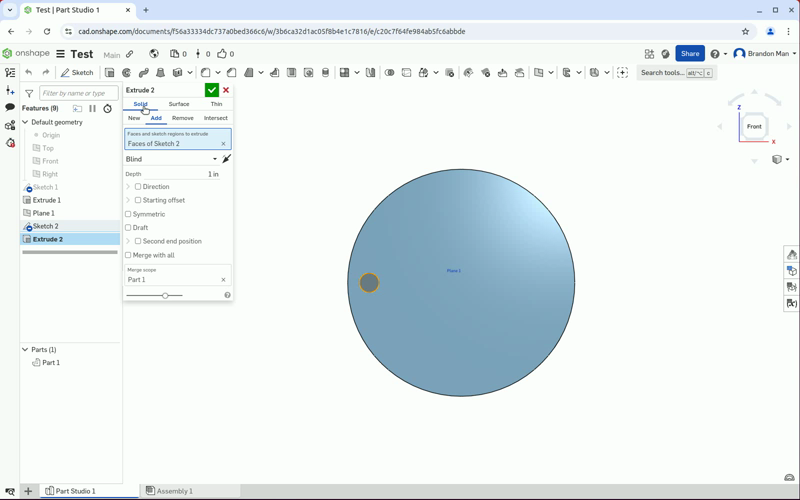
click(143, 106)
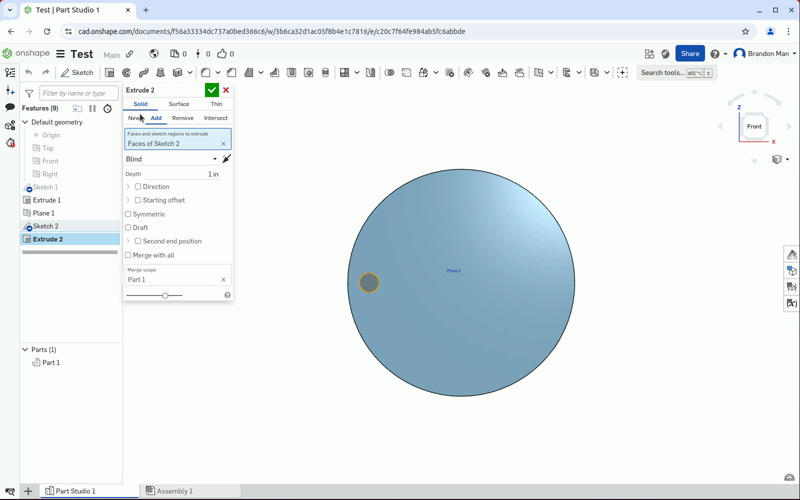
mouse_move(137, 120)
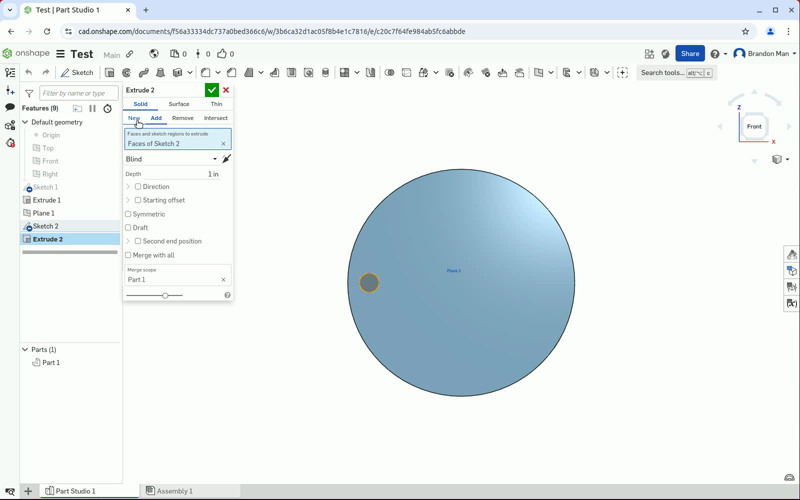
click(137, 120)
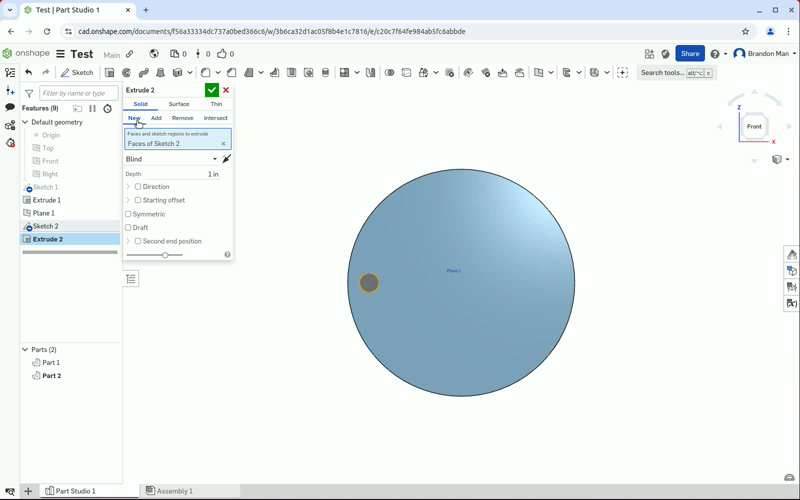
key(tab, 4)
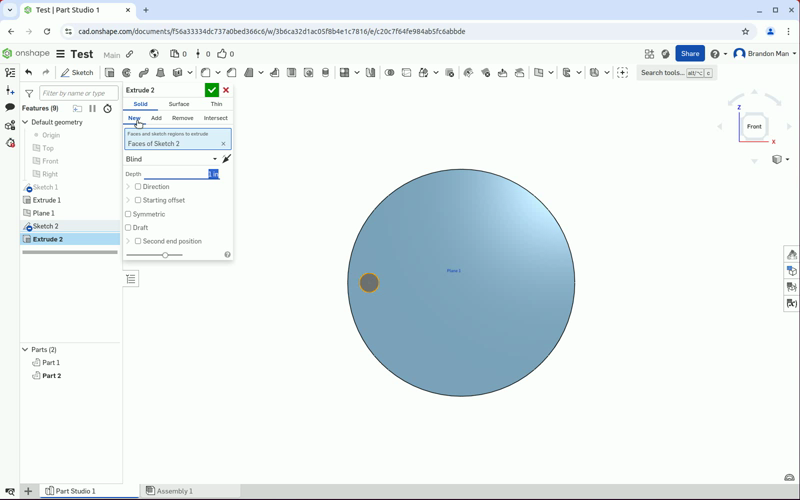
text(3.611)
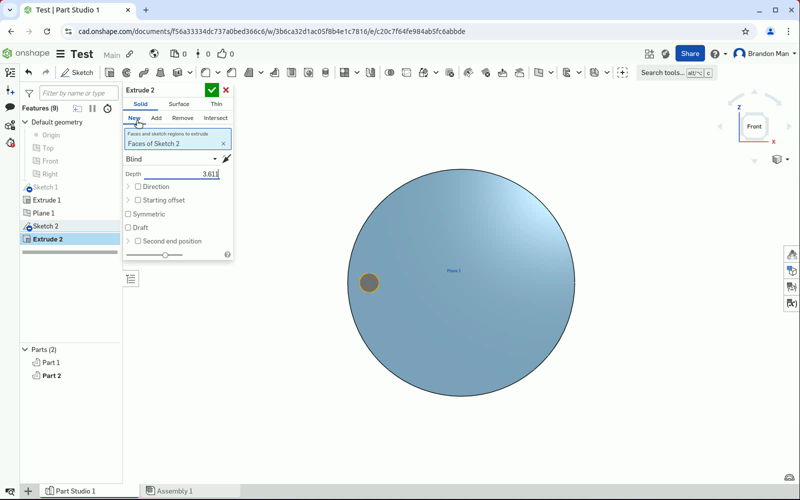
key(enter)
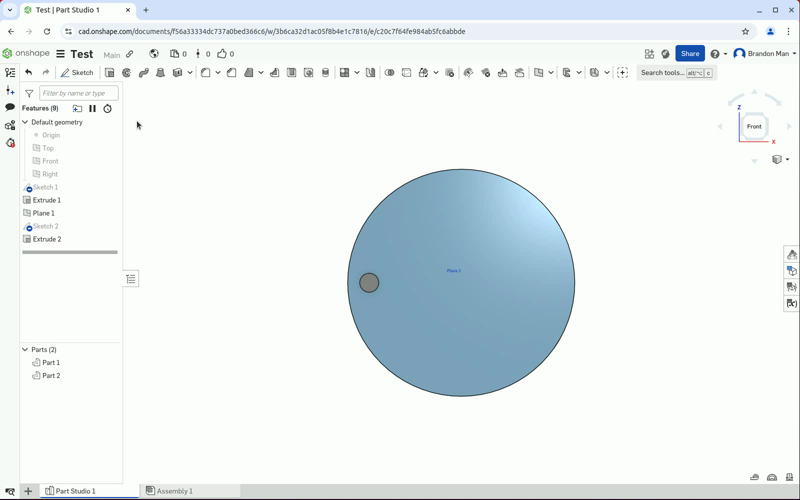
key(shift+h)
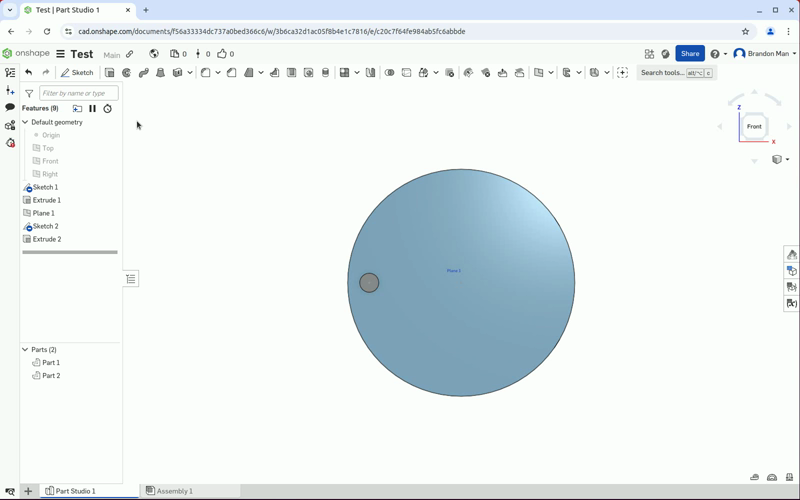
key(shift+h)
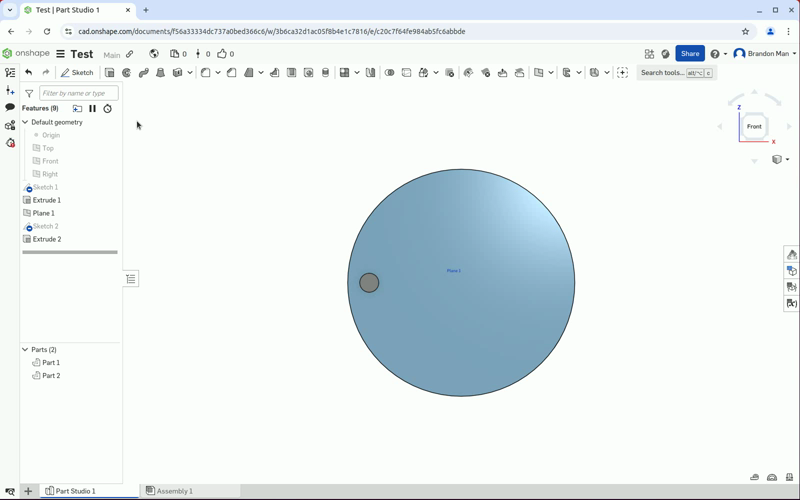
mouse_move(73, 189)
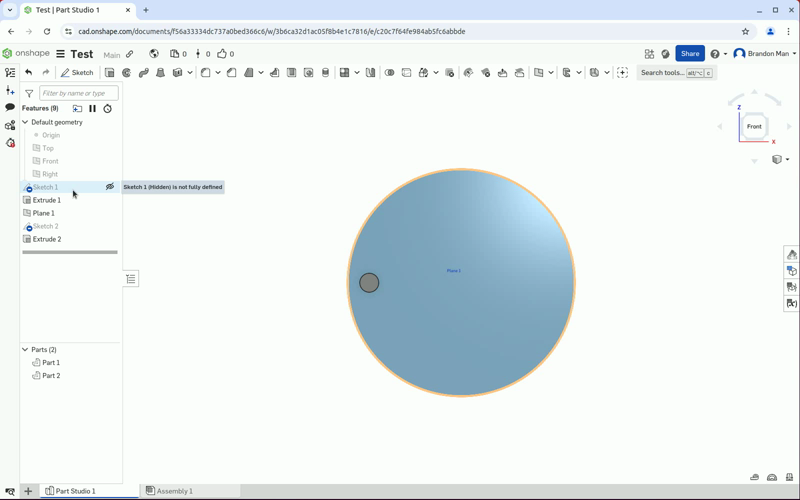
click(73, 189)
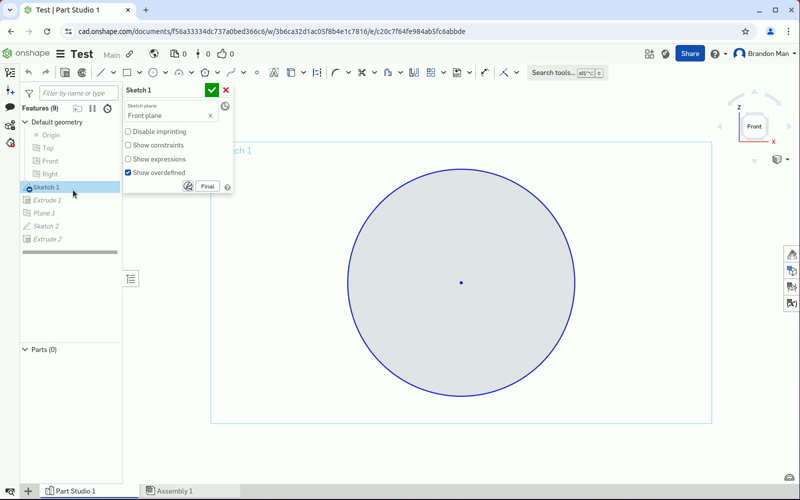
mouse_move(229, 92)
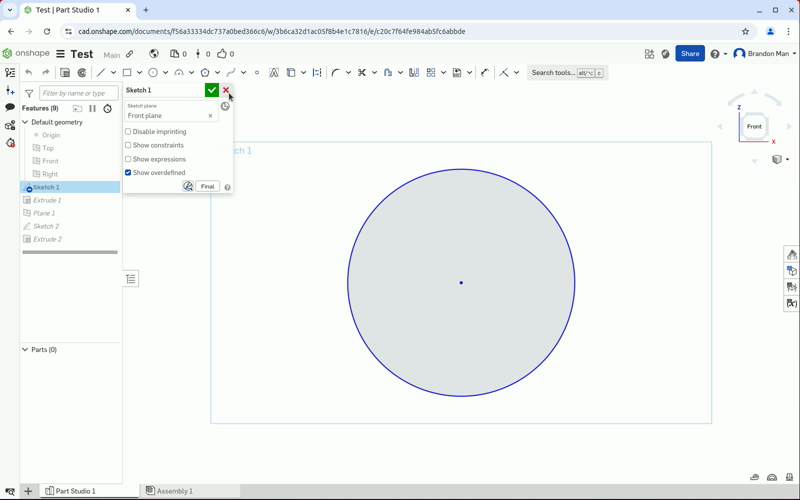
click(229, 92)
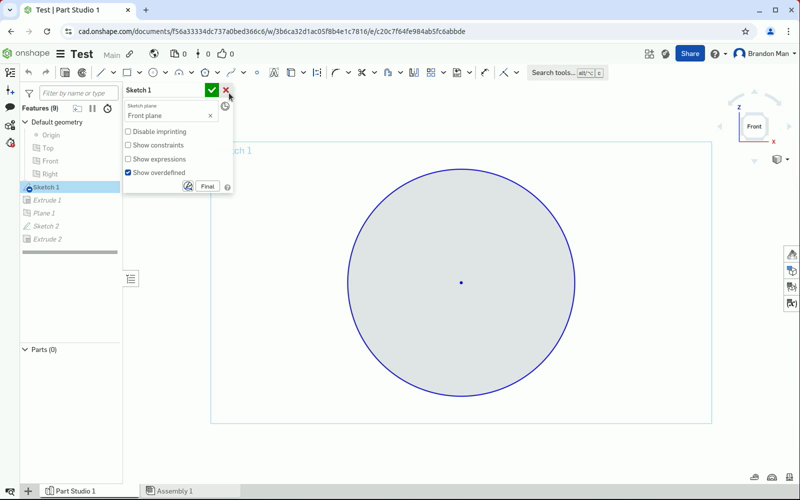
key(shift+s)
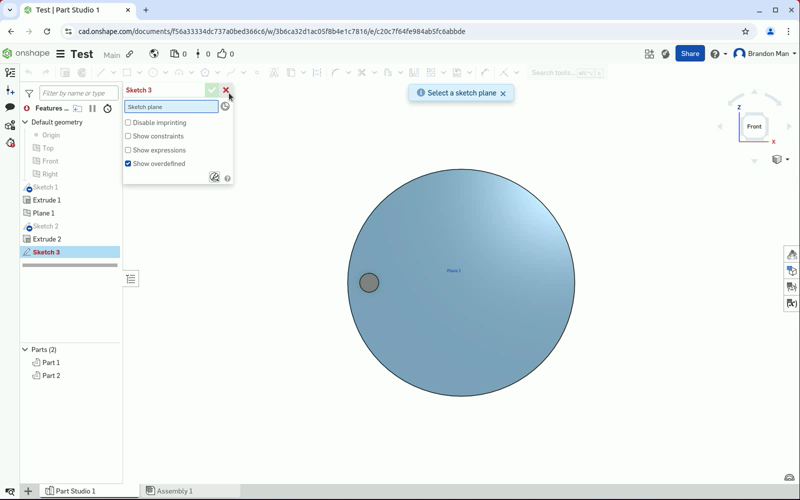
mouse_move(73, 215)
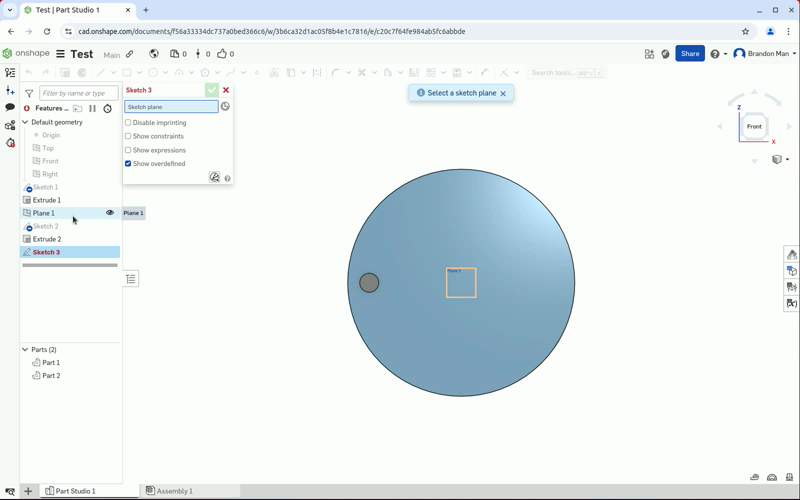
click(73, 215)
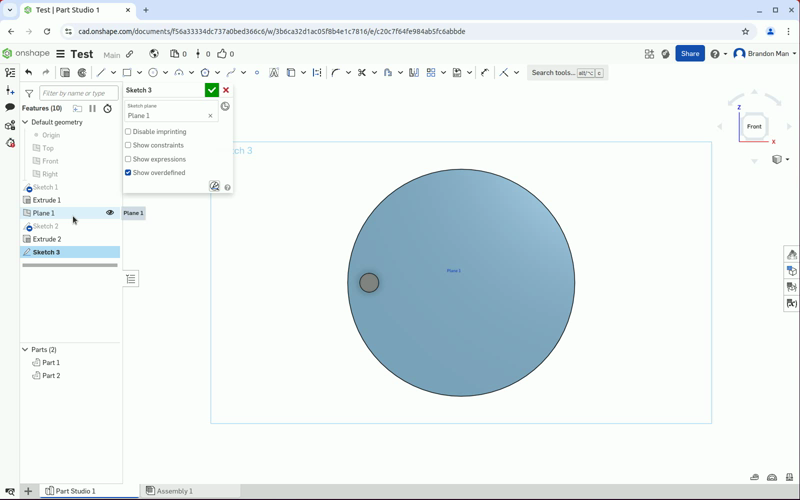
mouse_move(73, 352)
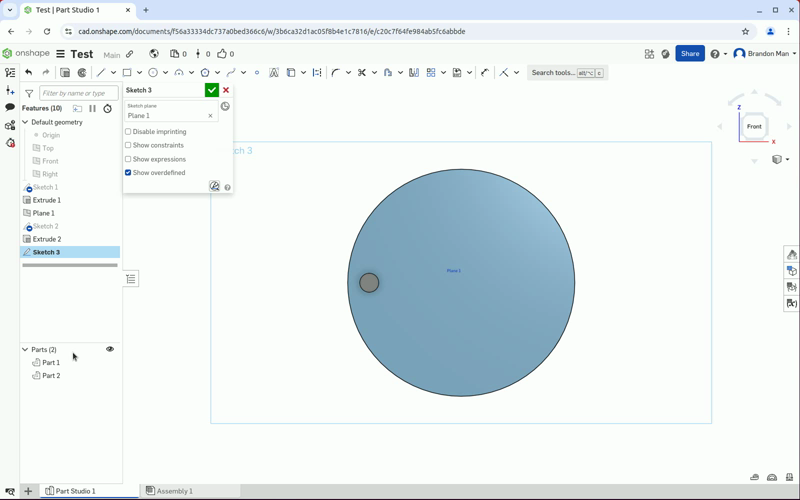
key(y)
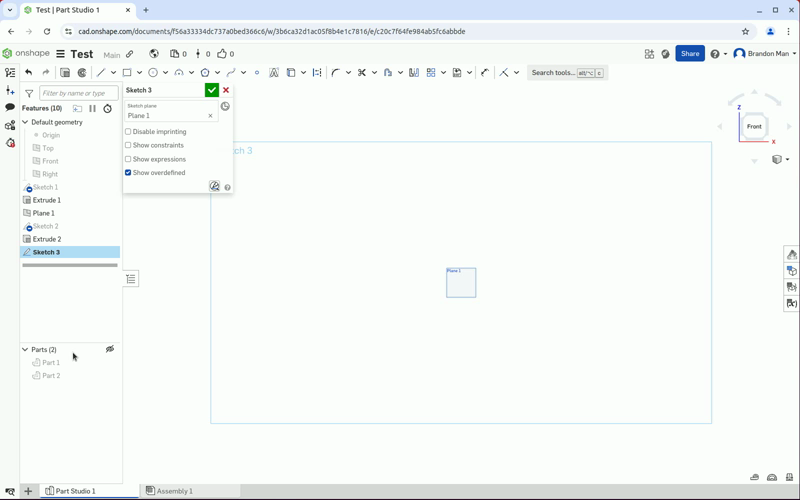
key(l)
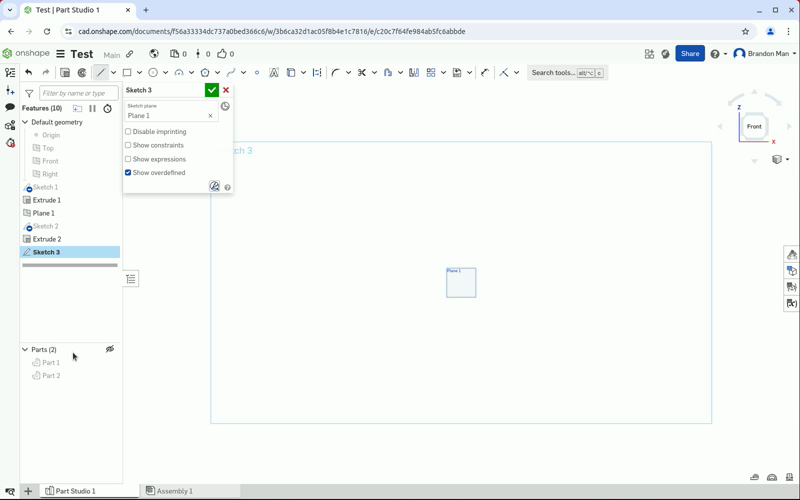
key_down(shift)
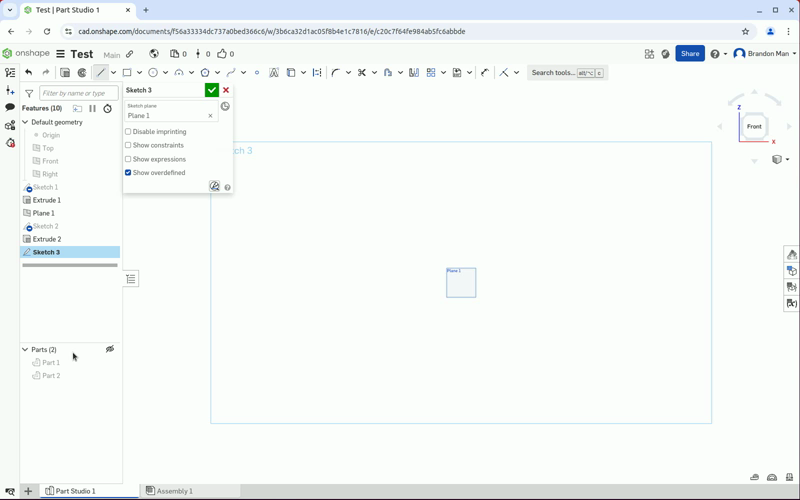
mouse_move(453, 290)
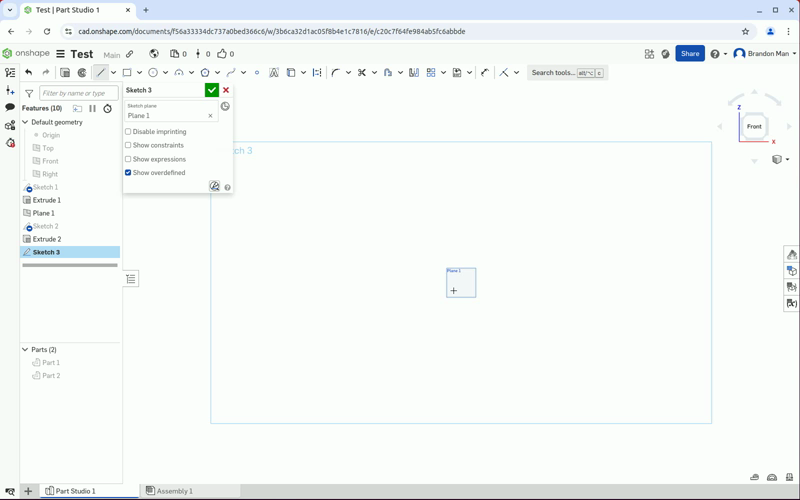
click(453, 290)
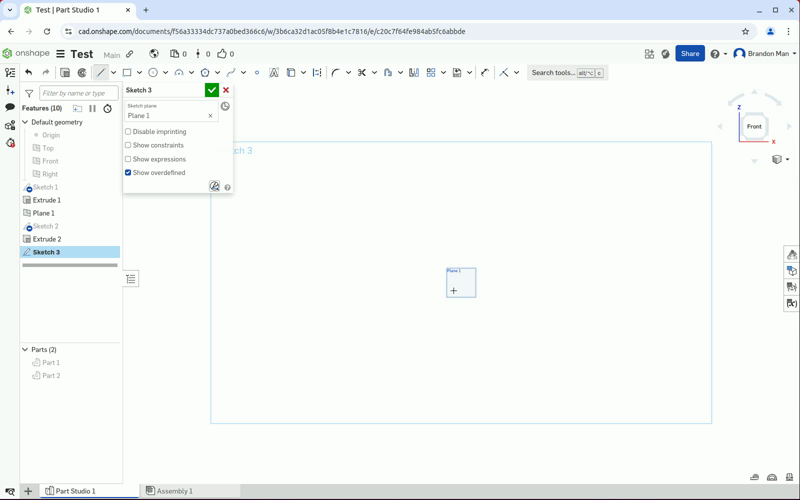
key_up(shift)
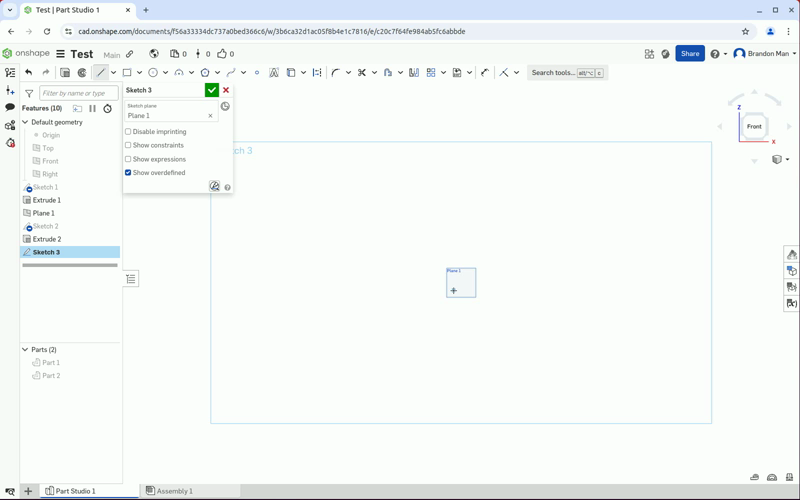
key_down(shift)
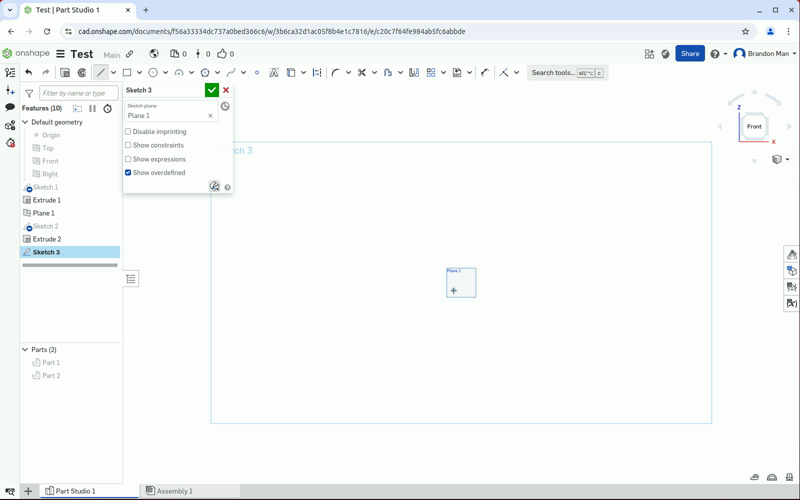
mouse_move(483, 290)
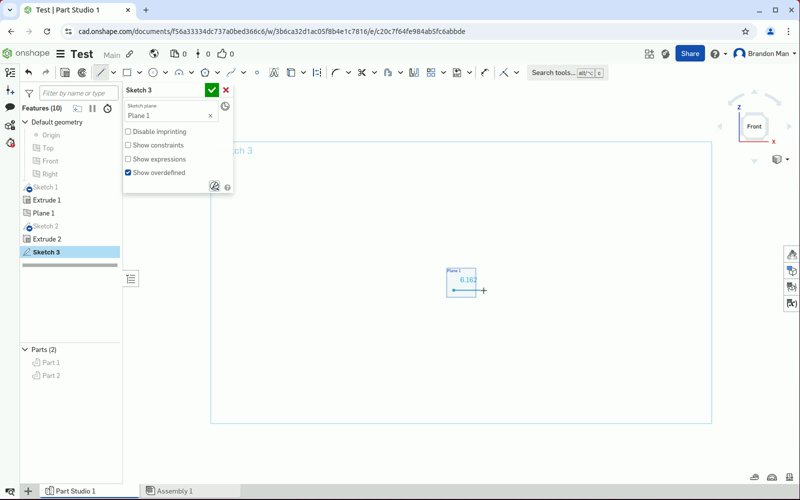
mouse_move(468, 290)
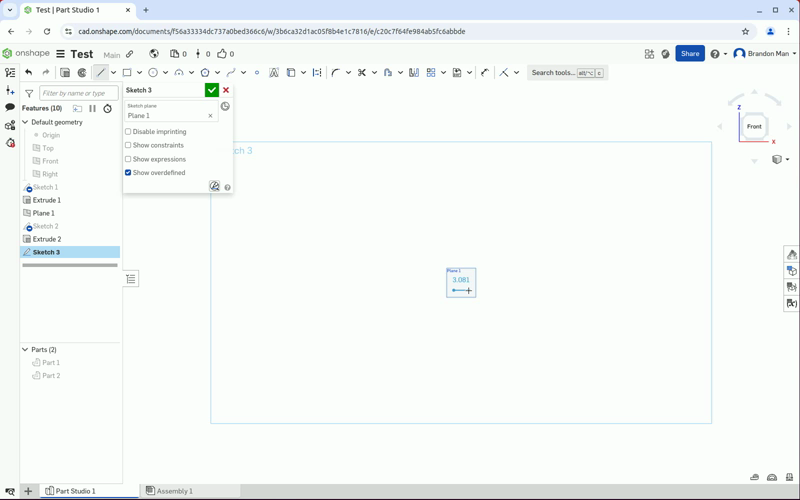
click(468, 290)
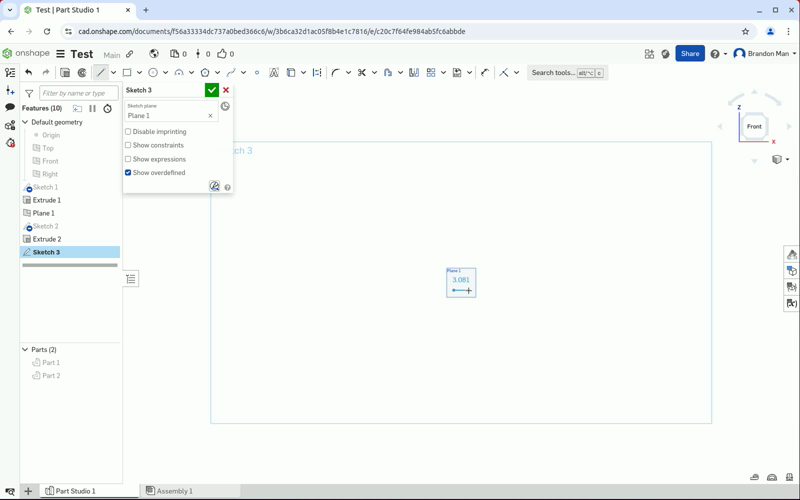
key_up(shift)
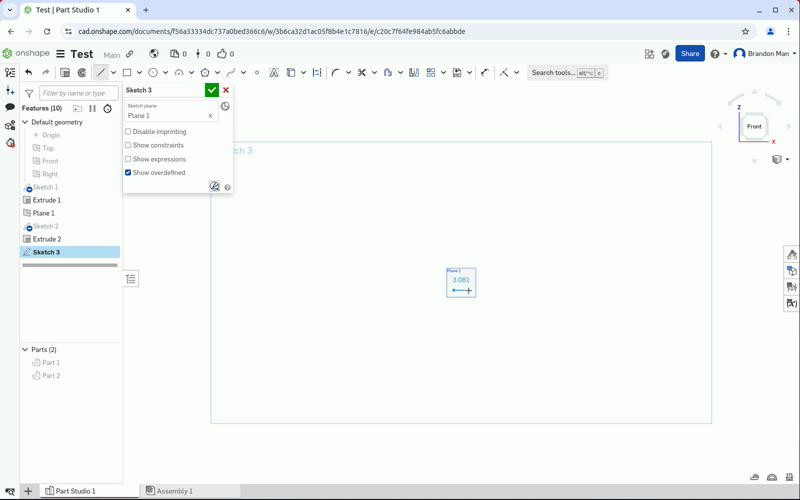
key_down(shift)
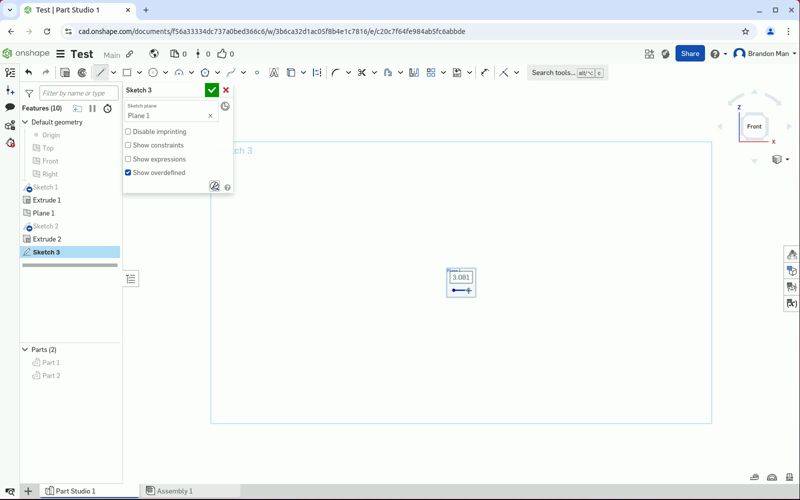
mouse_move(498, 290)
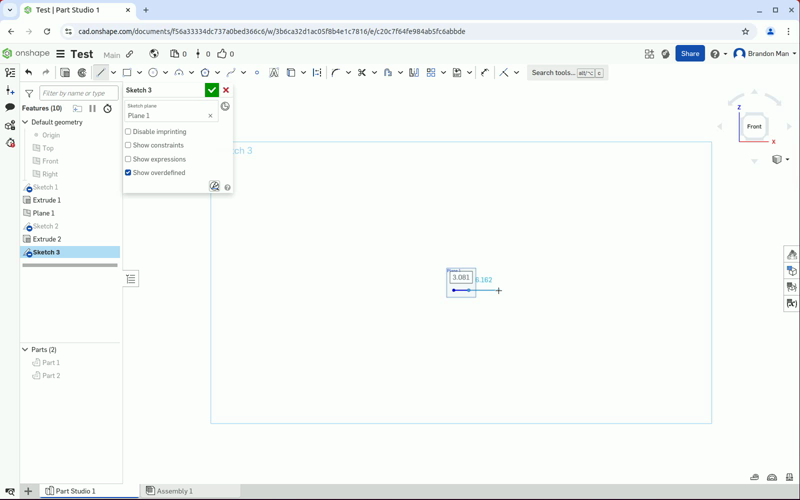
mouse_move(468, 274)
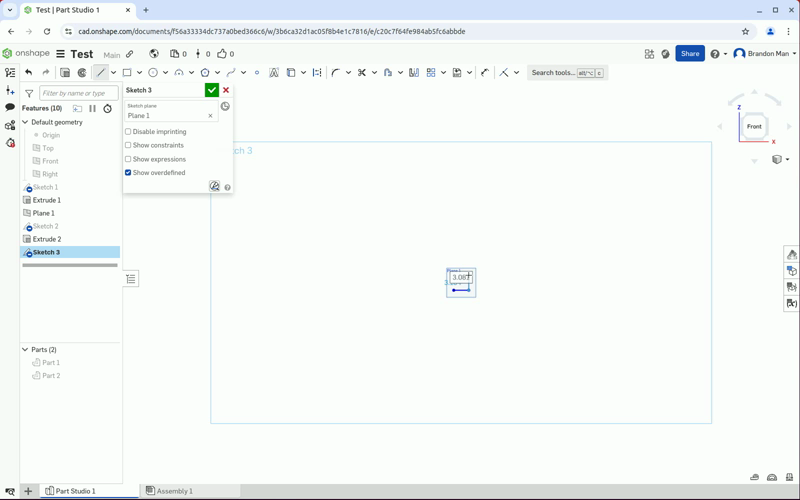
click(468, 274)
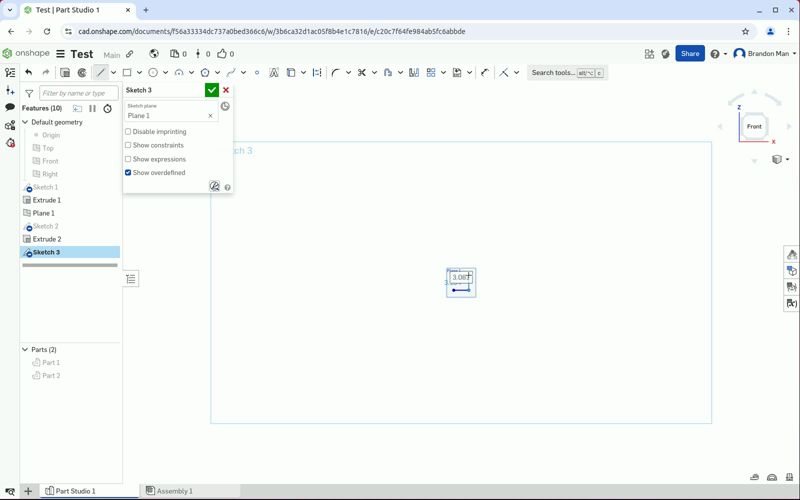
key_up(shift)
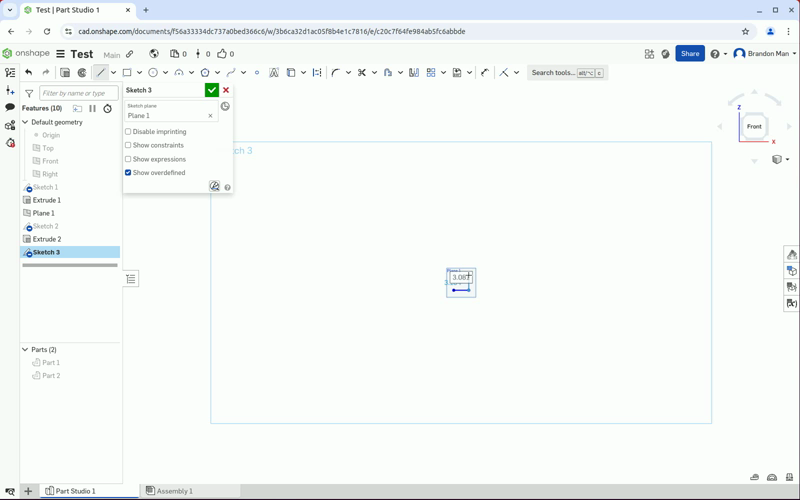
key_down(shift)
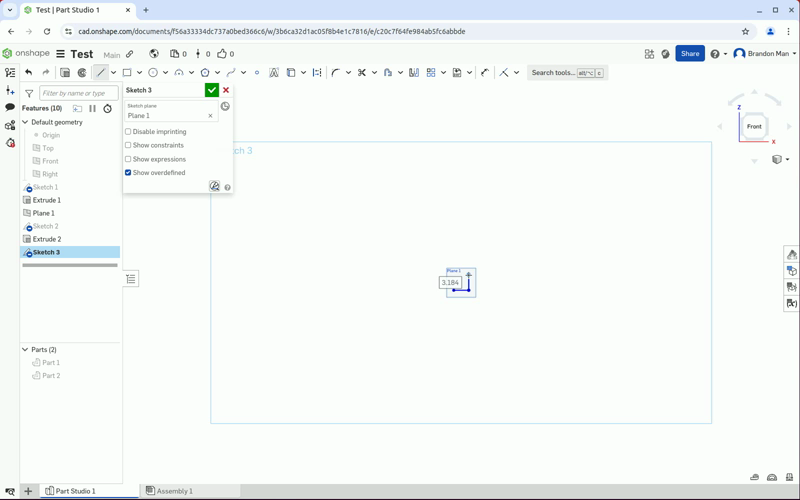
mouse_move(498, 274)
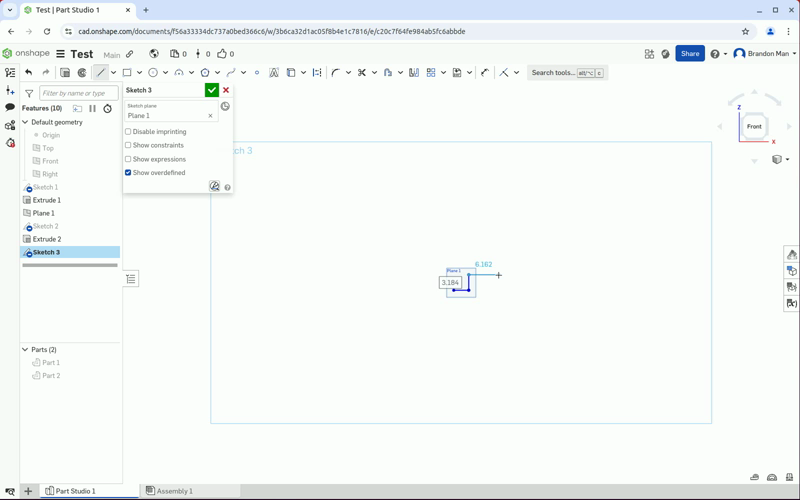
mouse_move(461, 274)
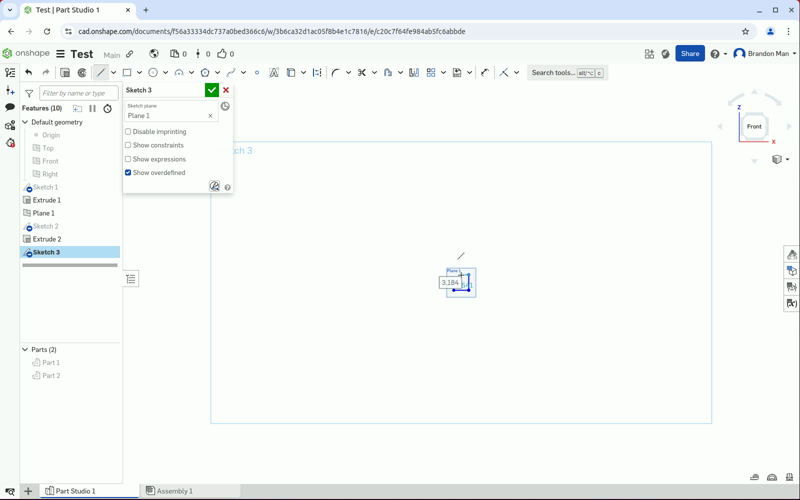
click(461, 274)
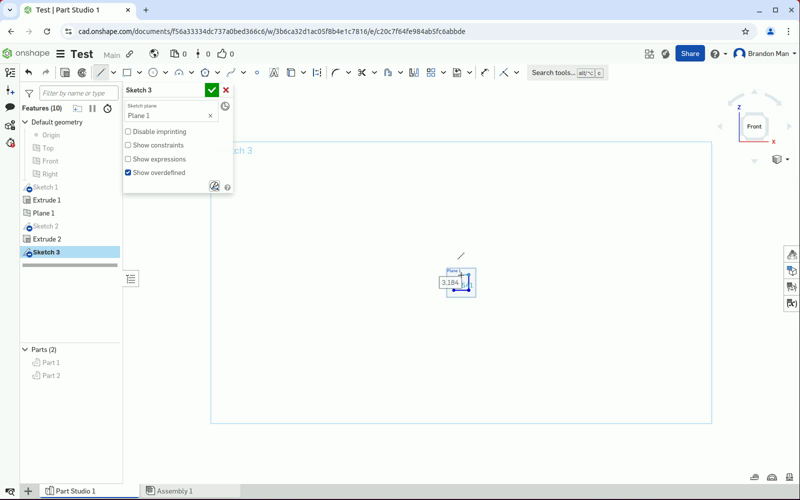
key_up(shift)
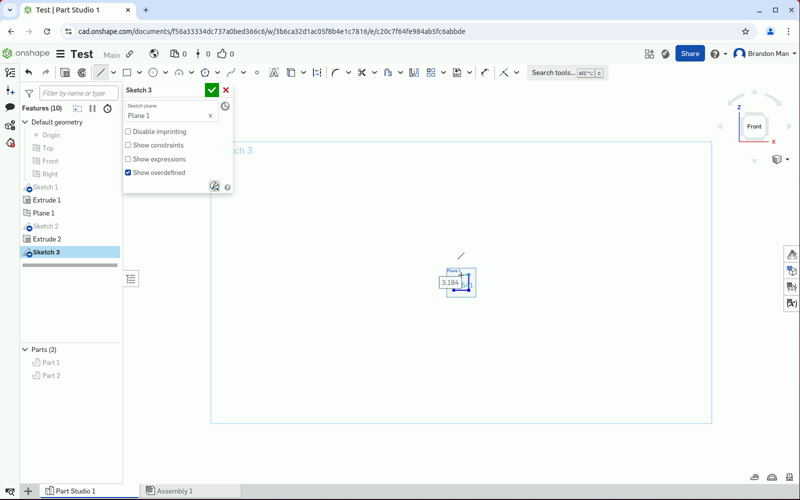
key_down(shift)
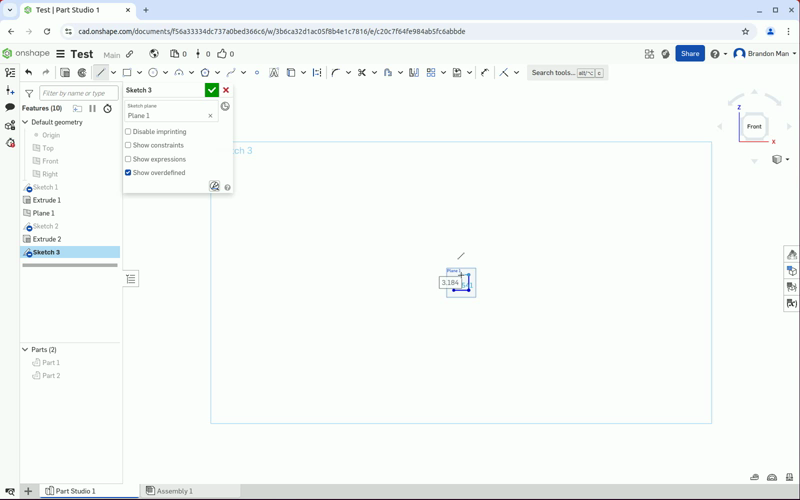
mouse_move(491, 274)
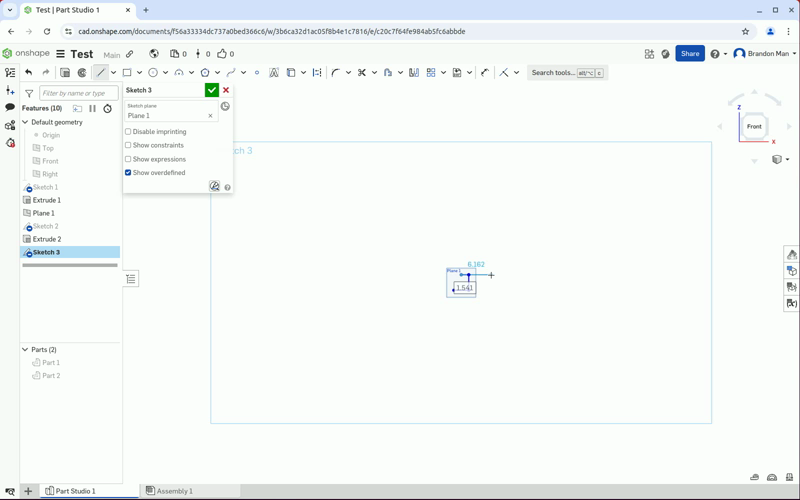
mouse_move(453, 274)
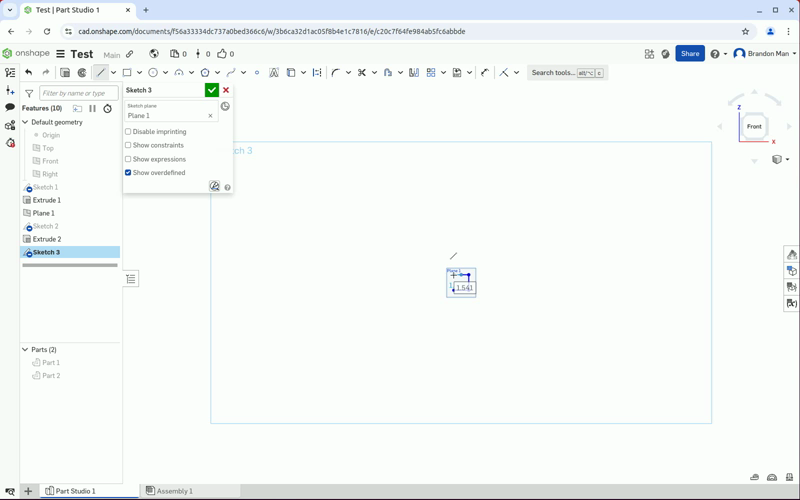
click(453, 274)
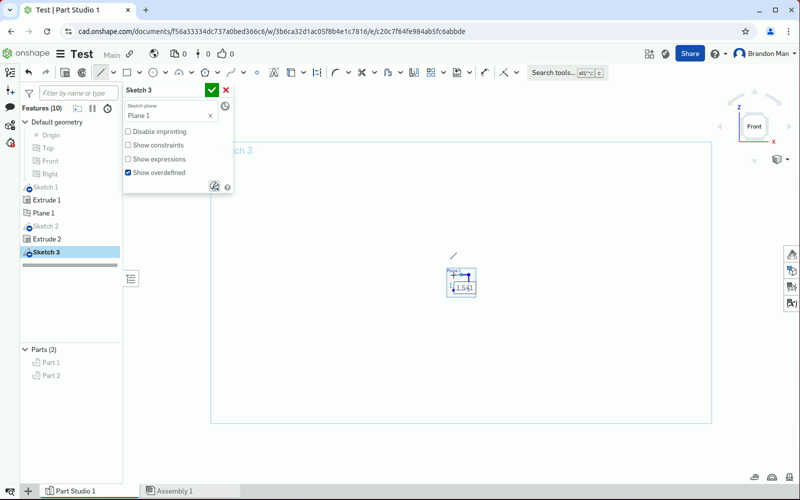
key_up(shift)
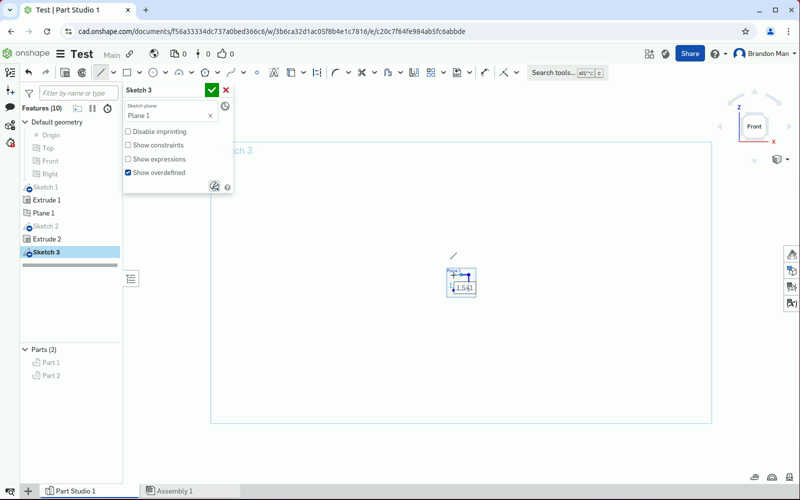
mouse_move(483, 274)
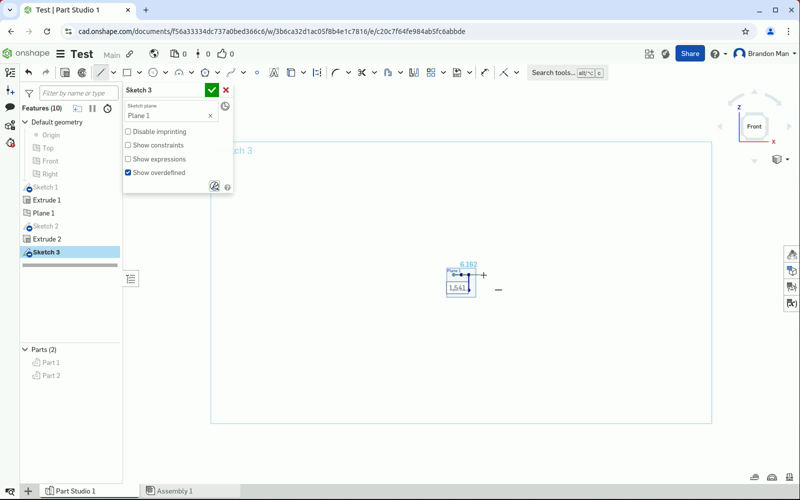
key_down(shift)
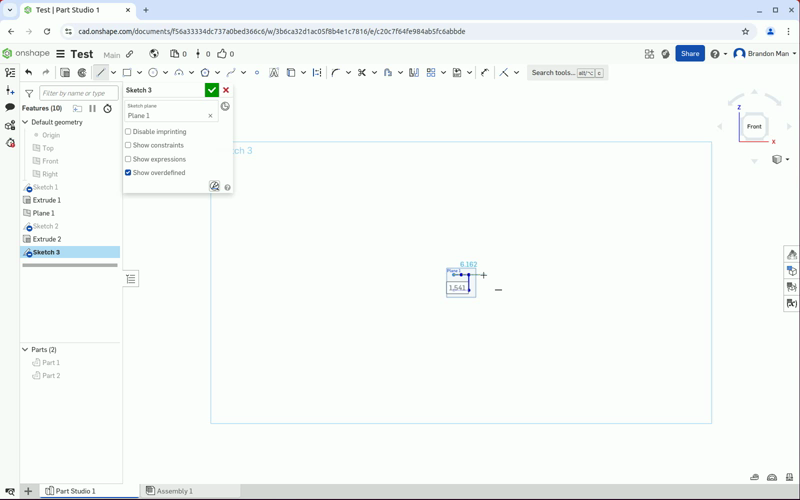
mouse_move(453, 290)
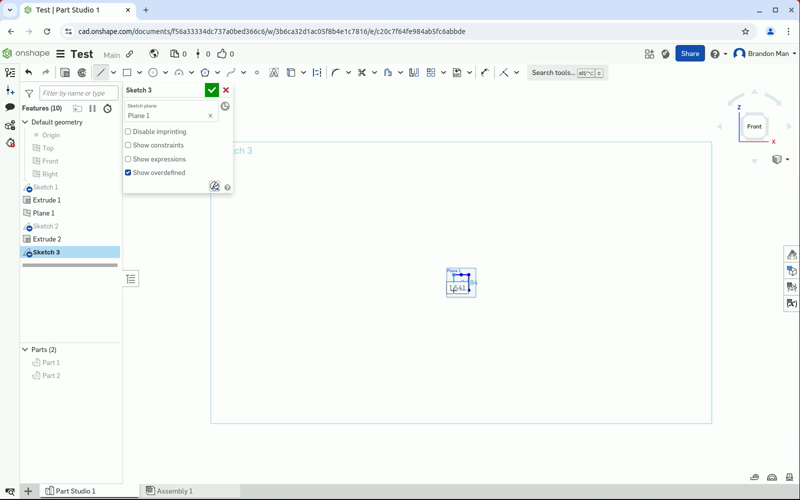
key_up(shift)
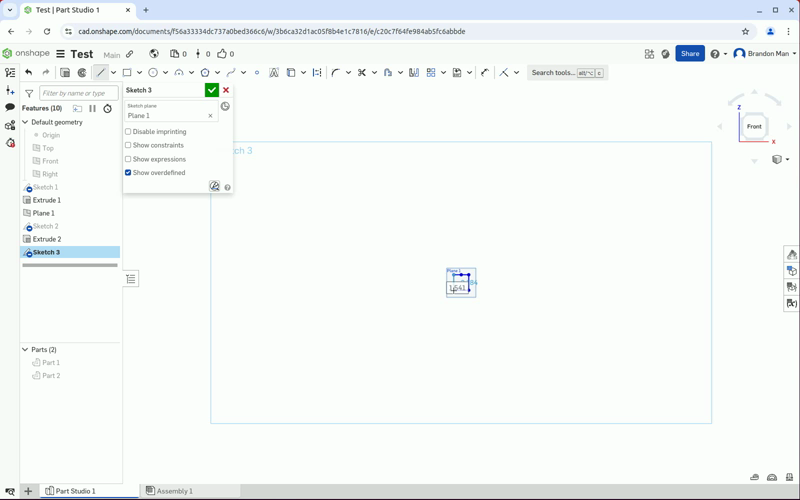
click(453, 290)
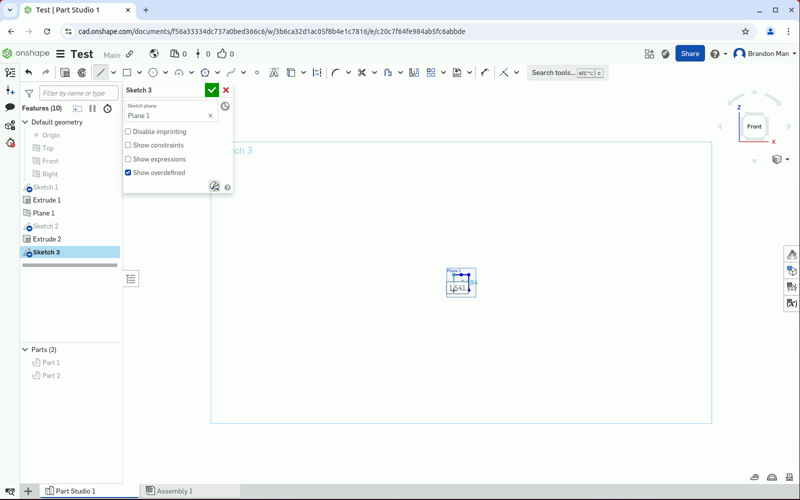
key(esc)
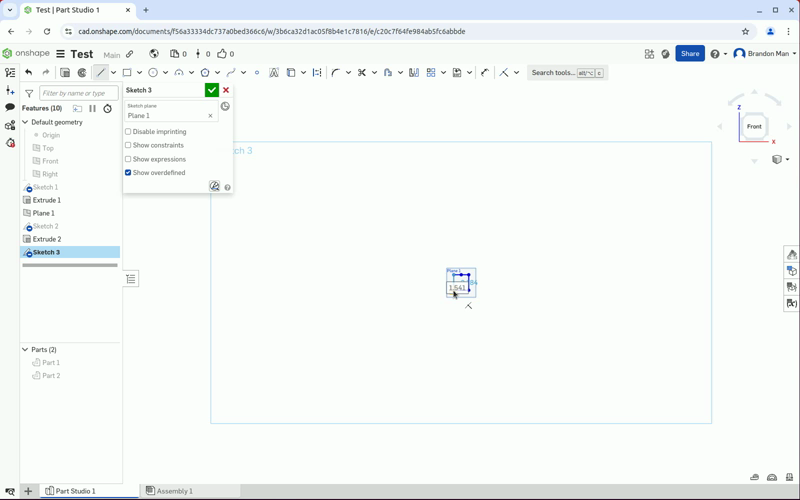
mouse_move(466, 287)
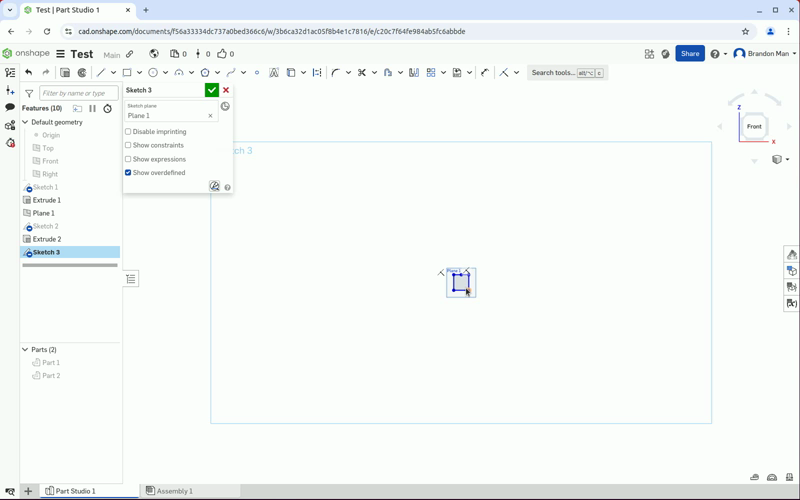
scroll(6)
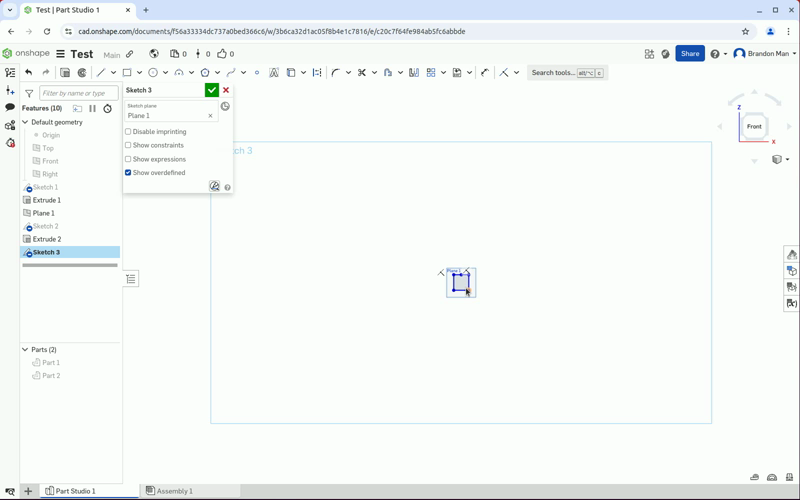
scroll(6)
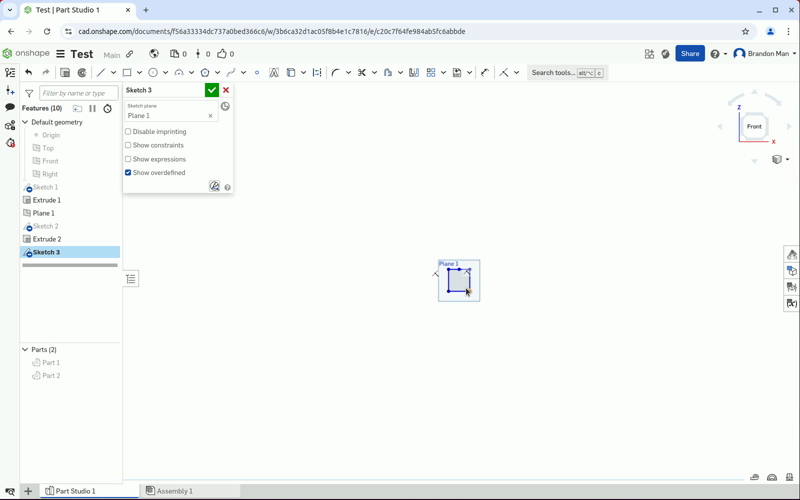
scroll(6)
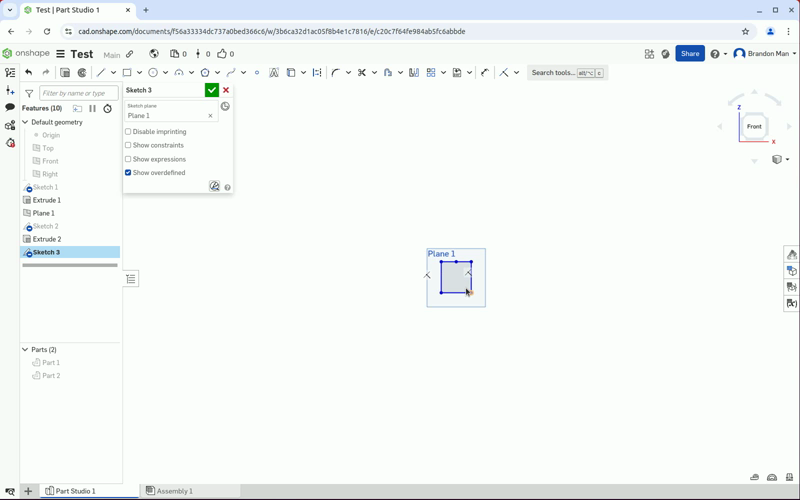
scroll(6)
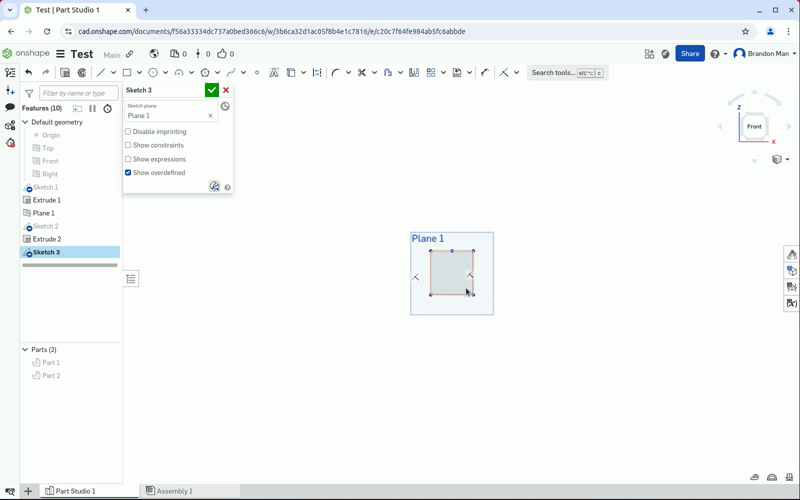
scroll(6)
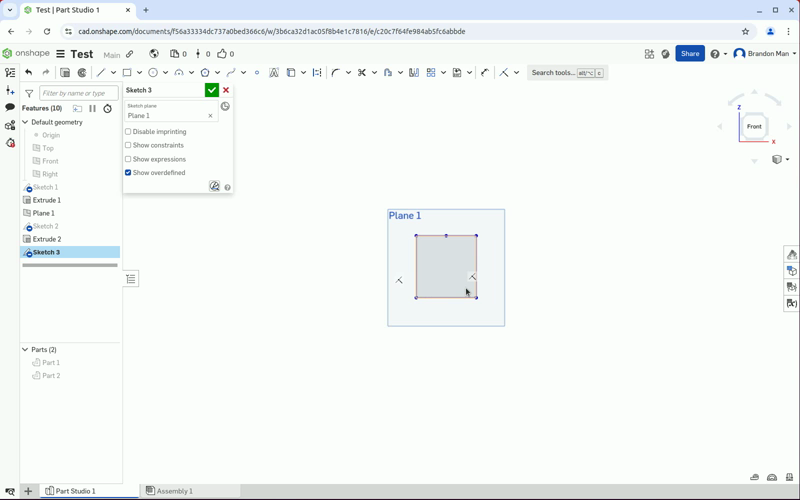
scroll(6)
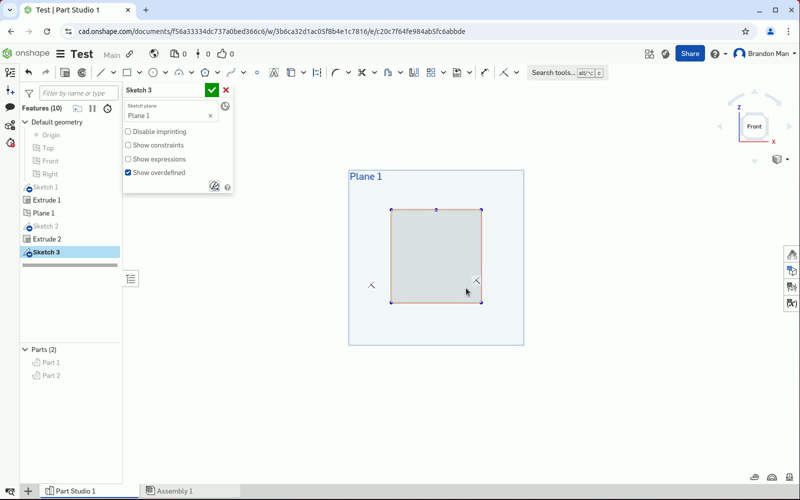
scroll(6)
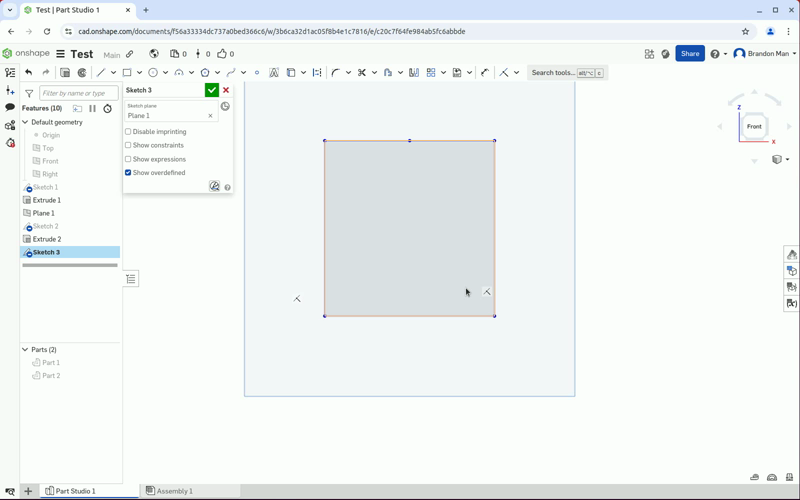
click(466, 287)
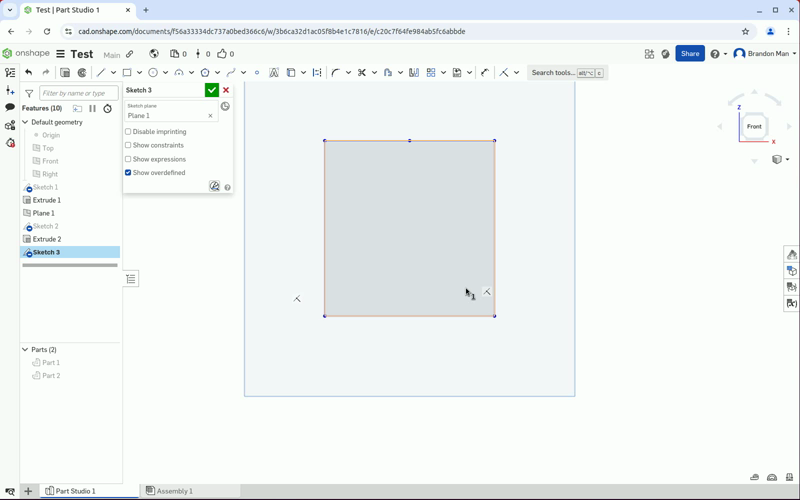
scroll(-6)
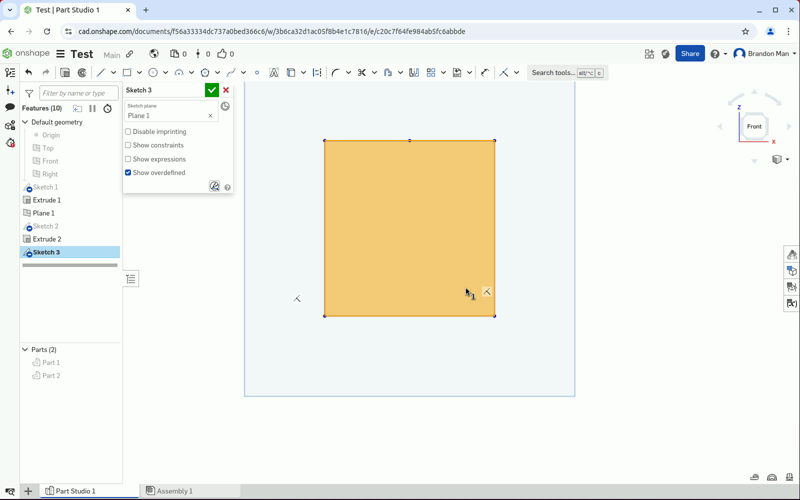
scroll(-6)
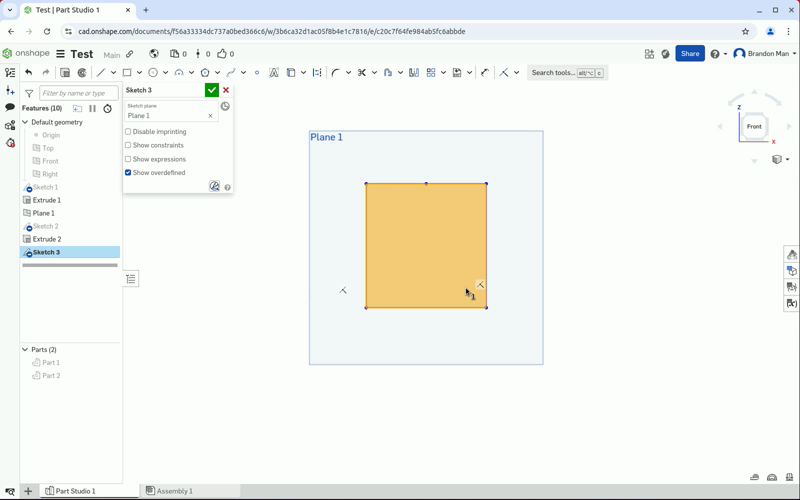
scroll(-6)
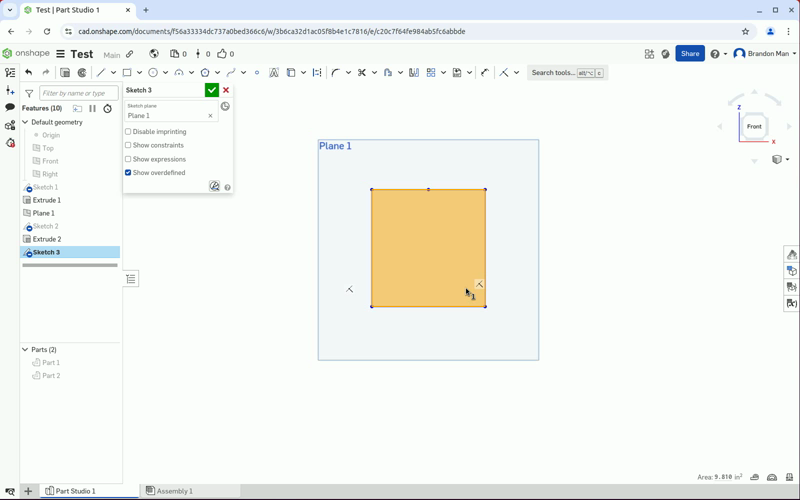
scroll(-6)
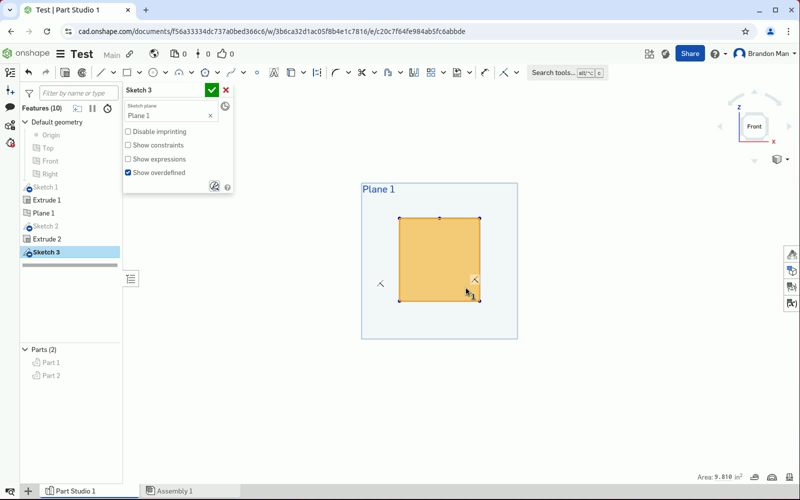
scroll(-6)
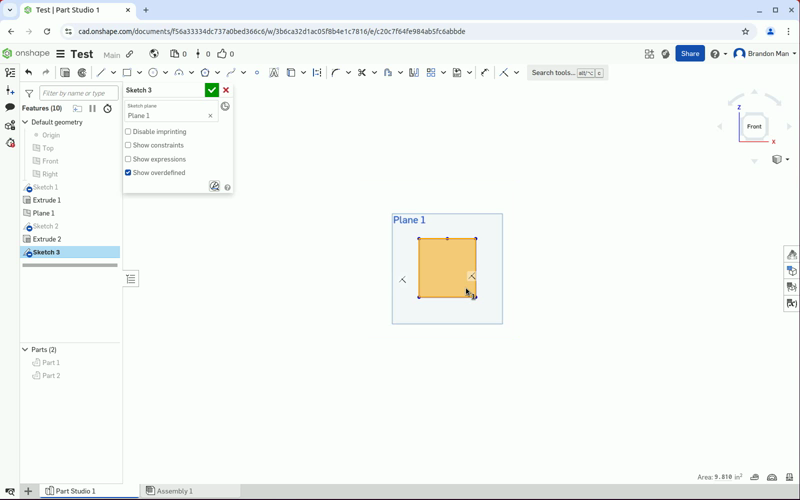
scroll(-6)
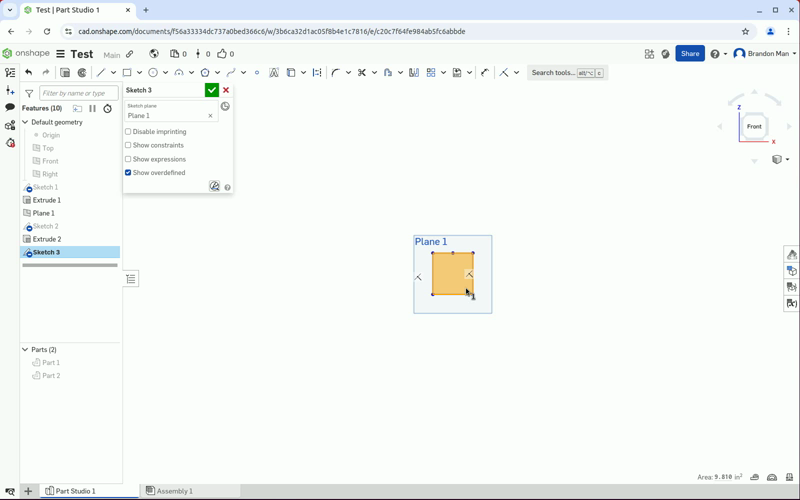
scroll(-6)
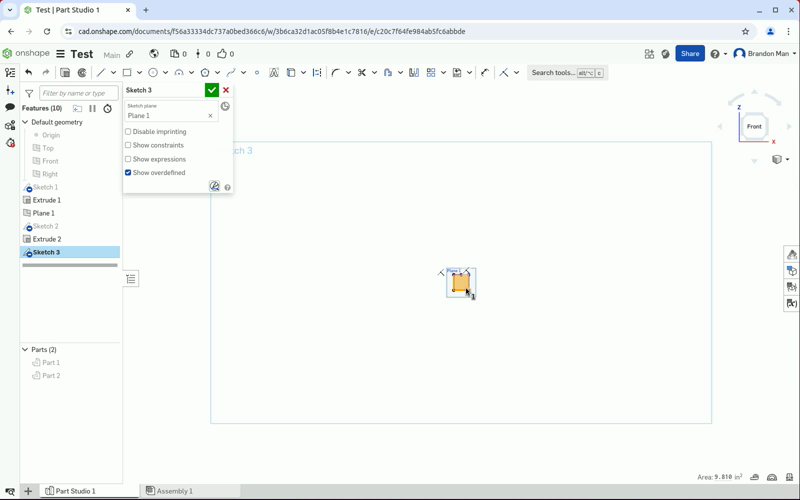
mouse_move(73, 352)
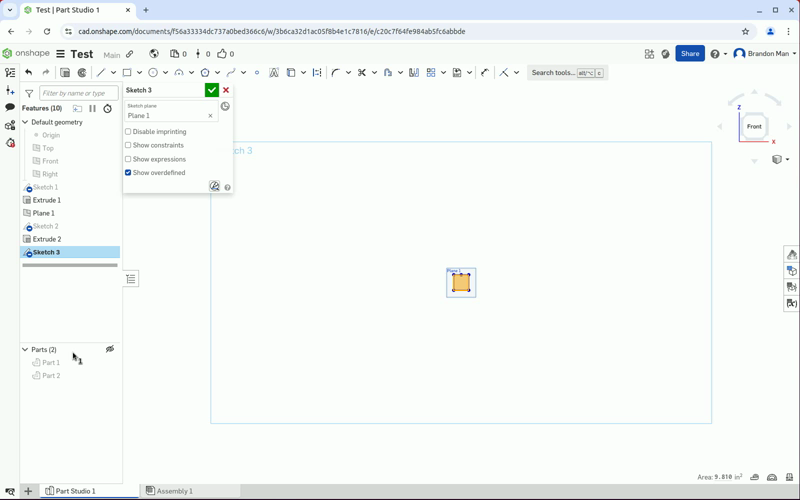
key(shift+y)
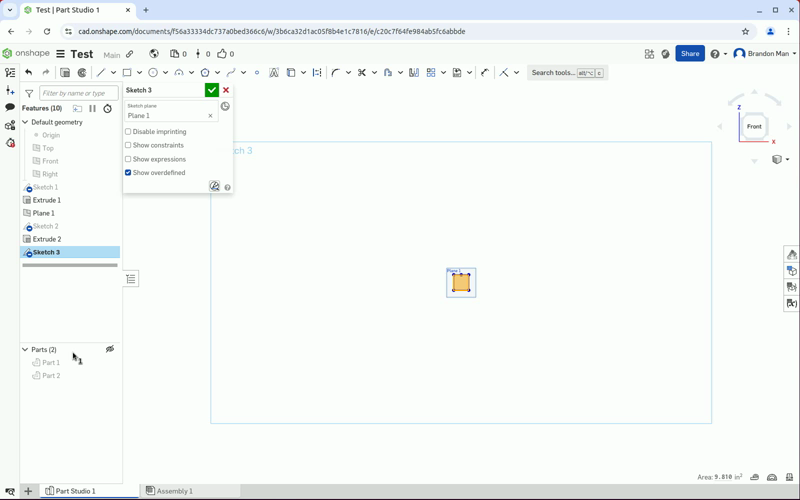
key(shift+e)
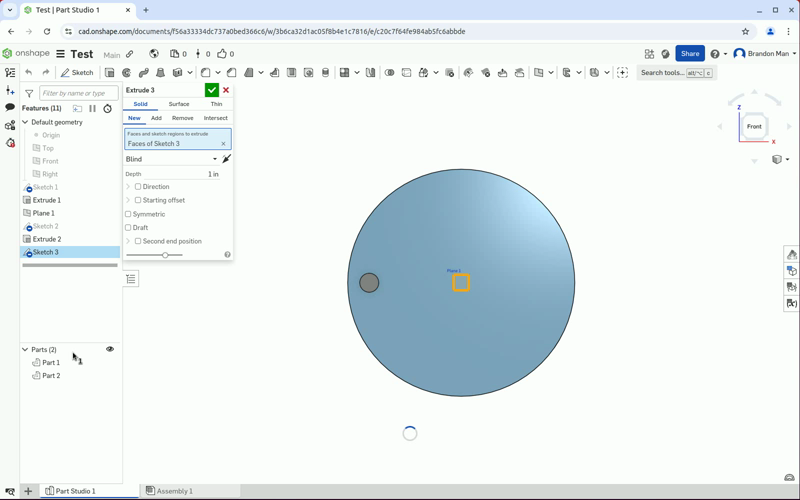
mouse_move(143, 106)
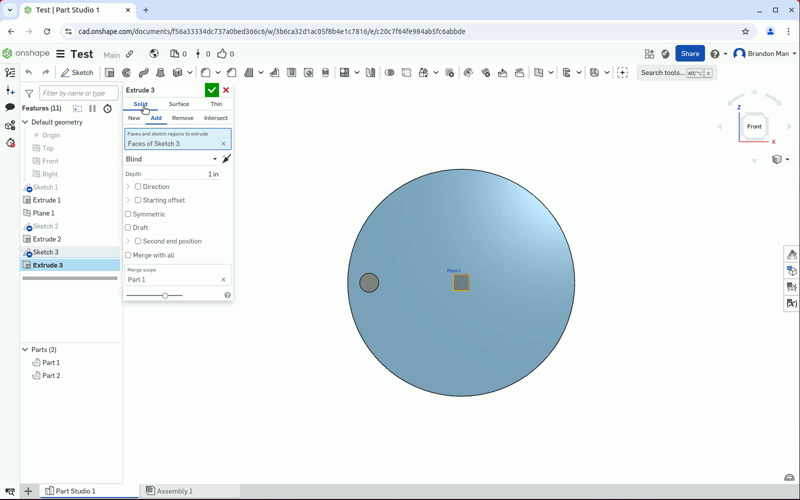
click(143, 106)
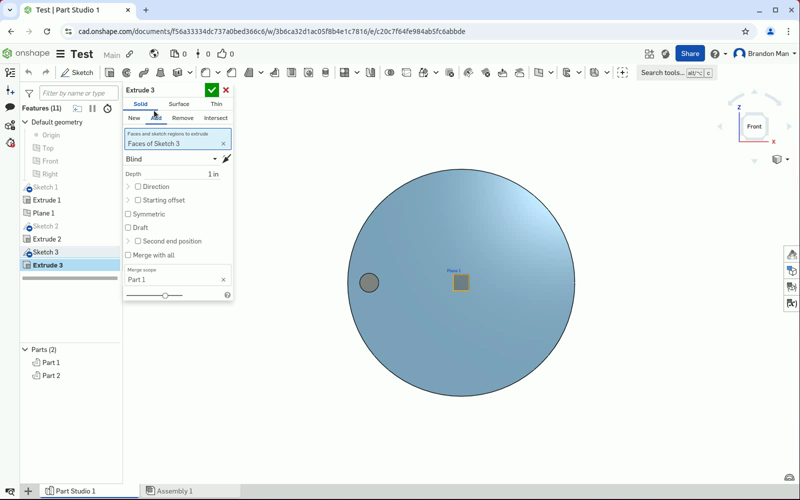
mouse_move(186, 120)
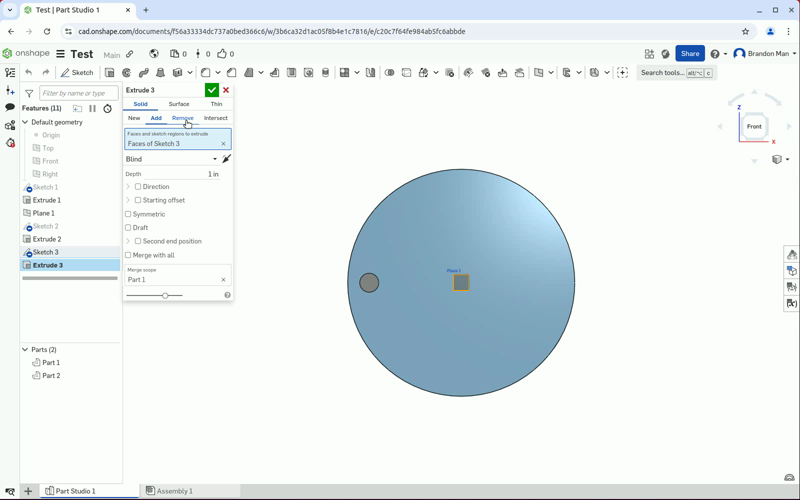
click(186, 120)
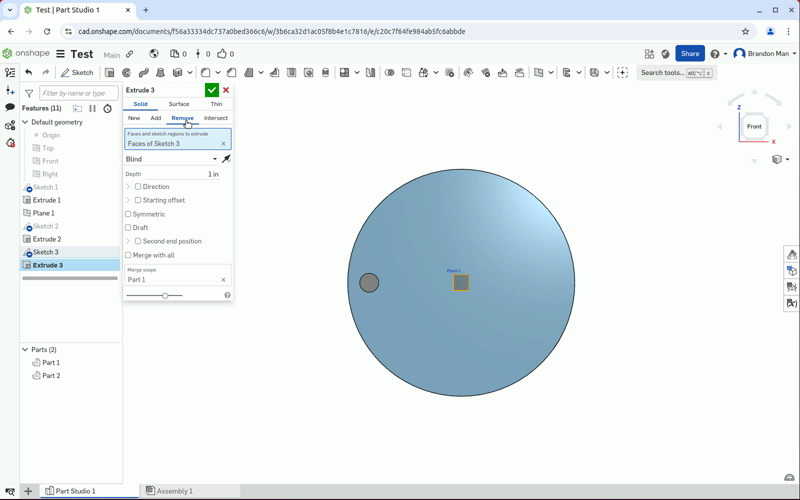
key(tab, 4)
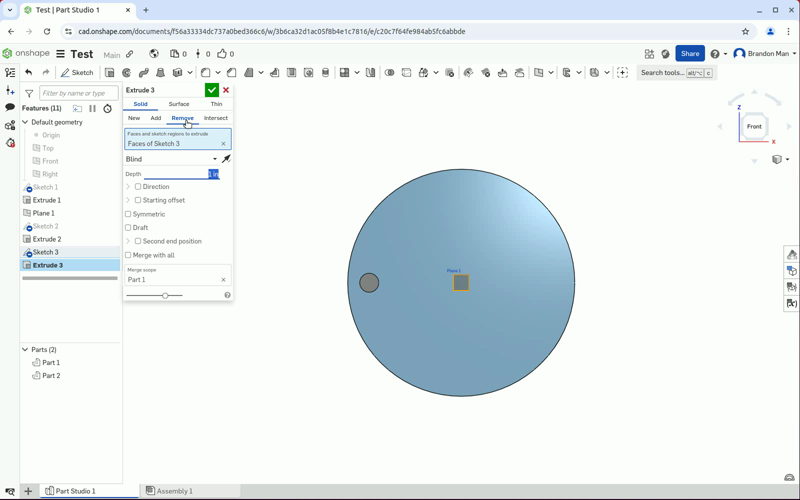
text(1.926)
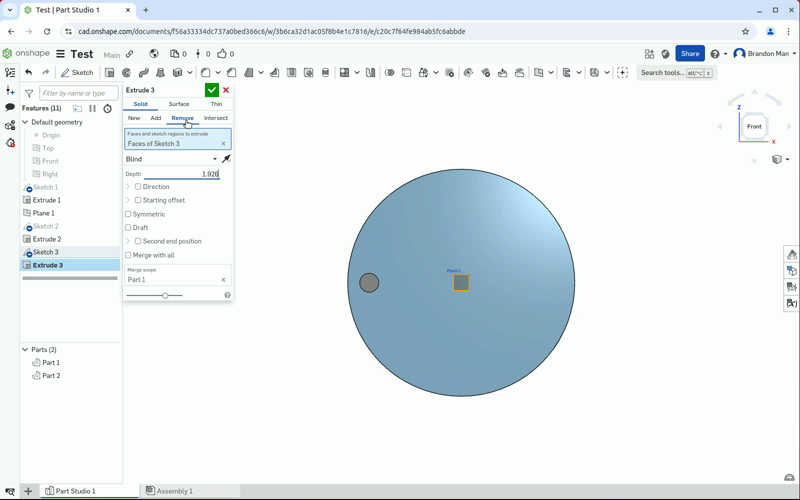
key(tab, 6)
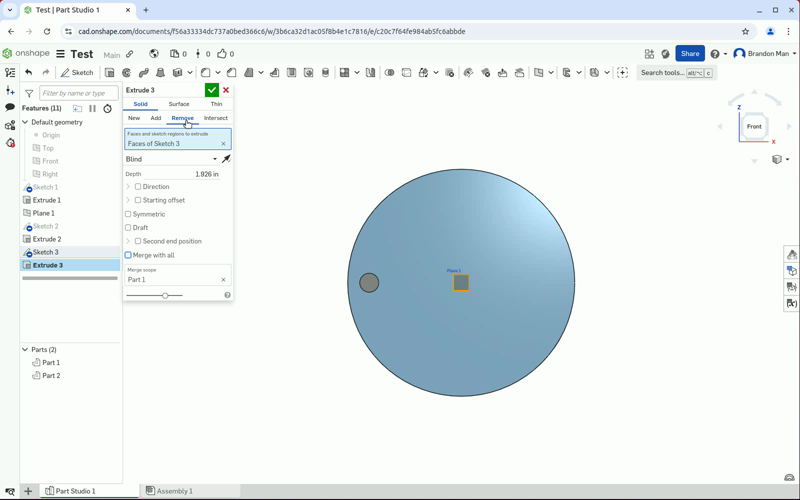
key(space)
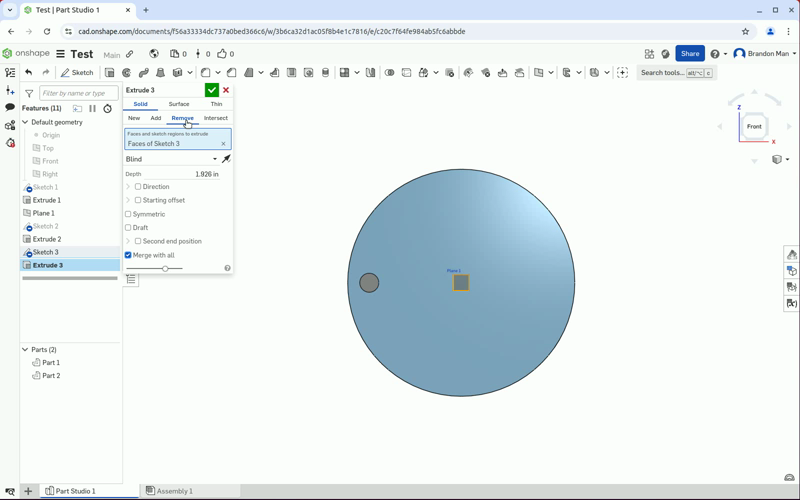
key(enter)
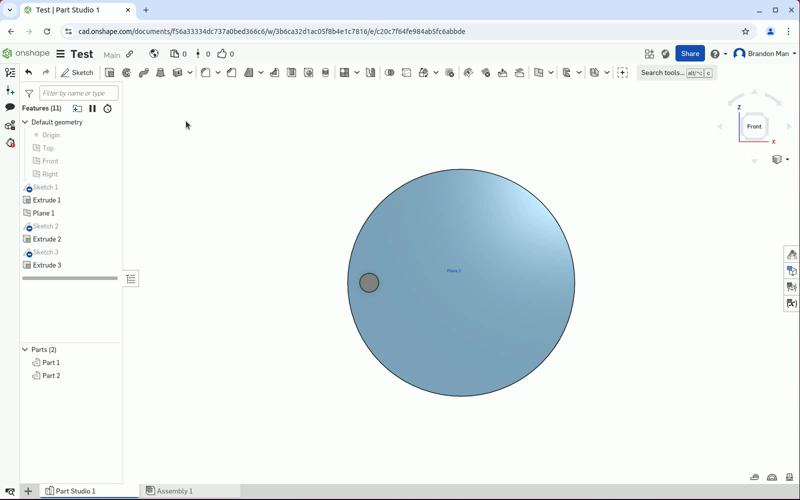
key(shift+h)
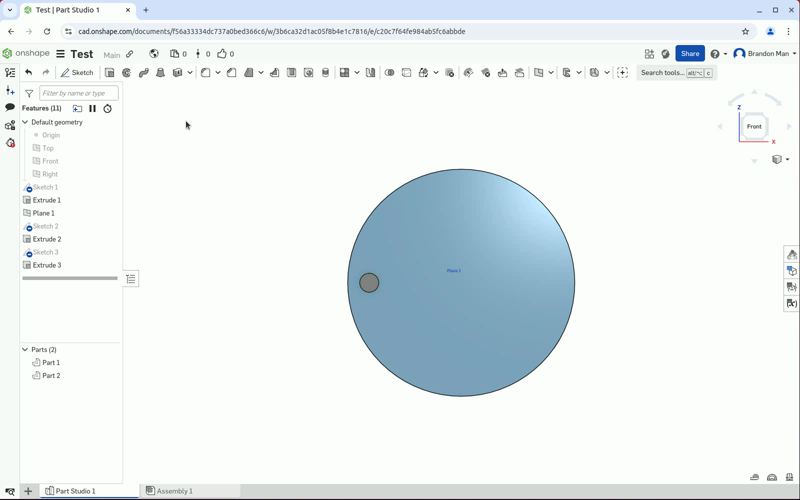
key(shift+h)
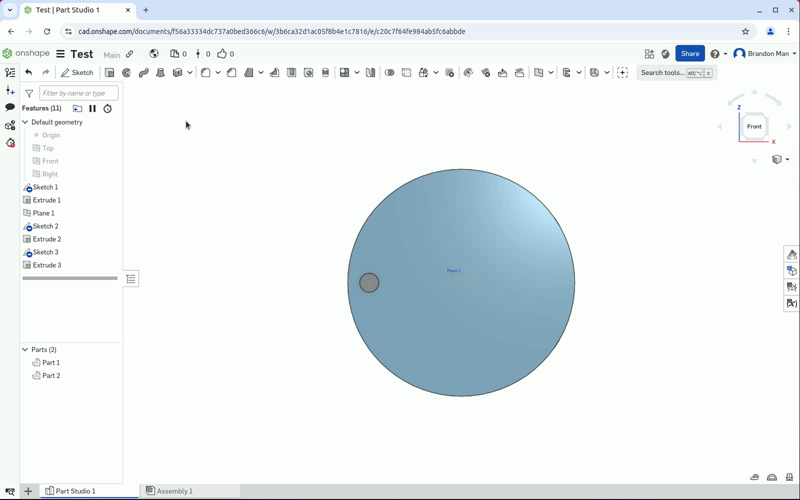
key(shift+7)
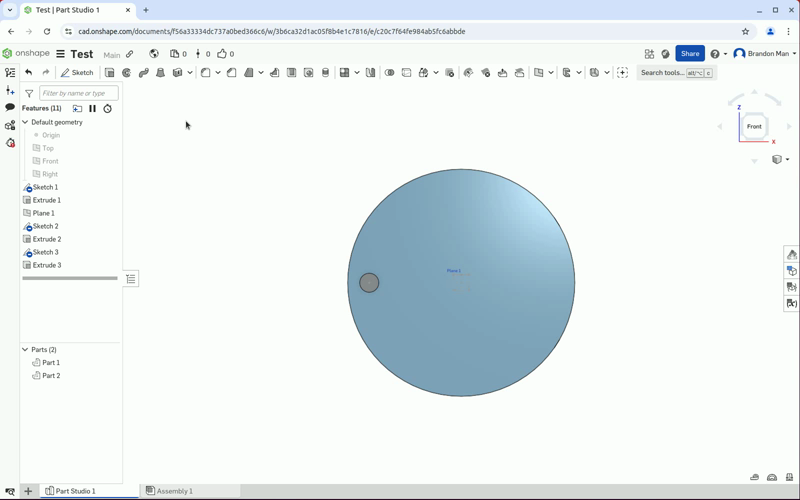
key(left, 2)
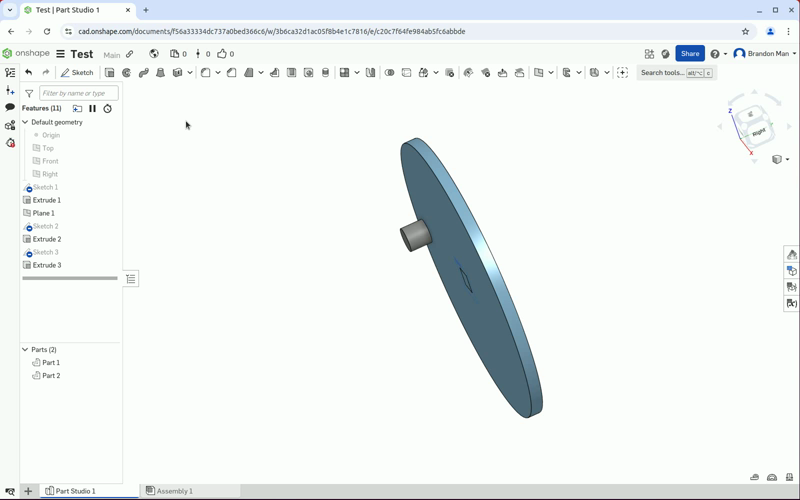
key(down, 2)
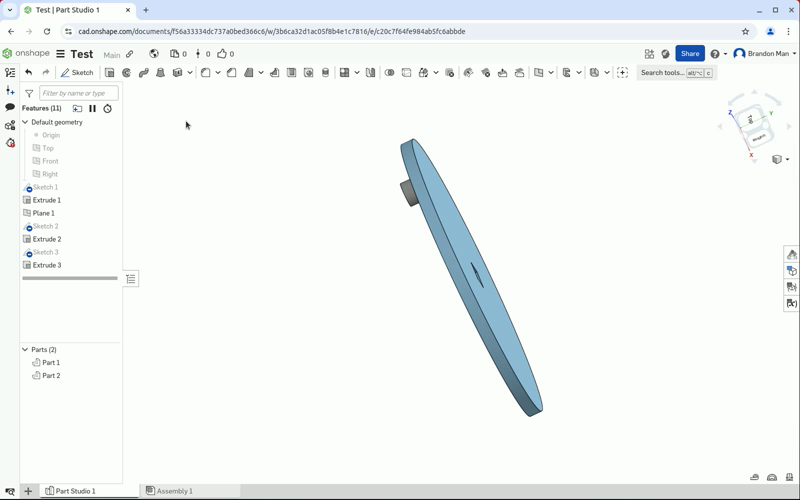
key(up, 2)
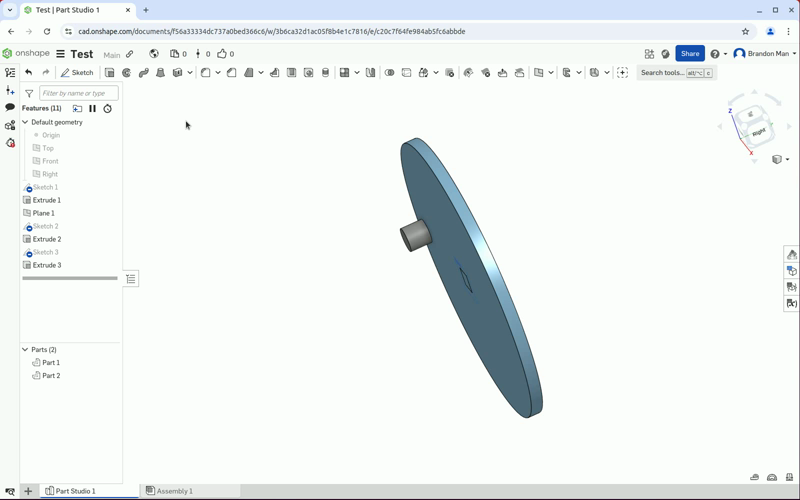
key(right, 2)
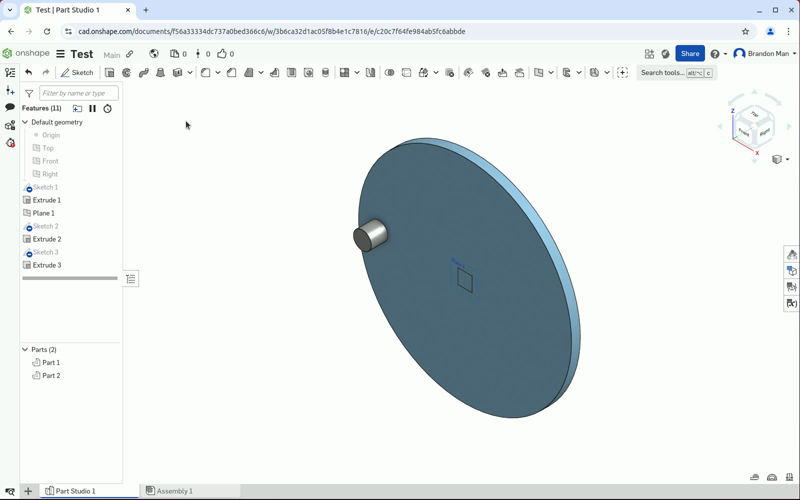
mouse_move(73, 189)
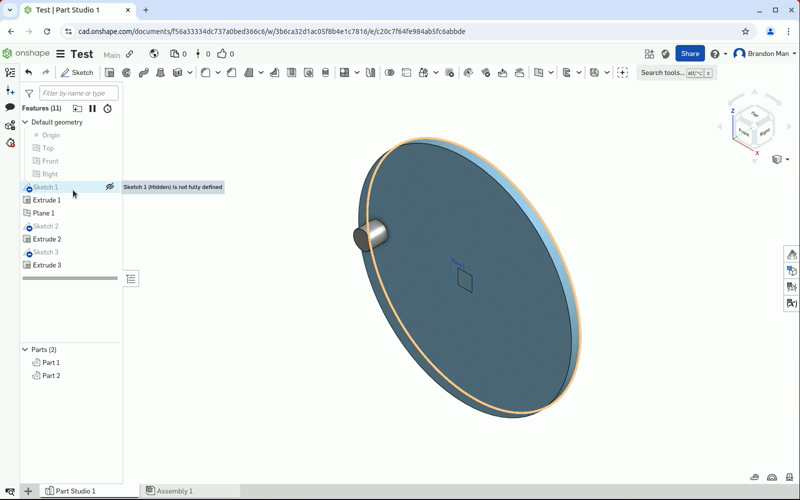
click(73, 189)